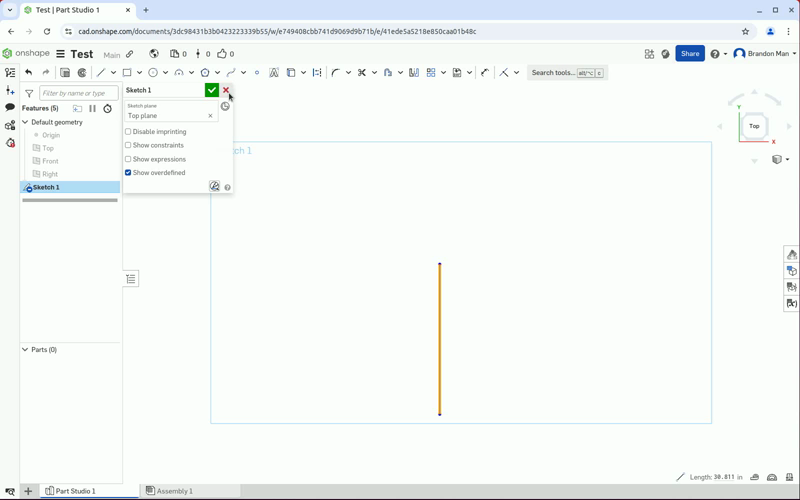
key(shift+h)
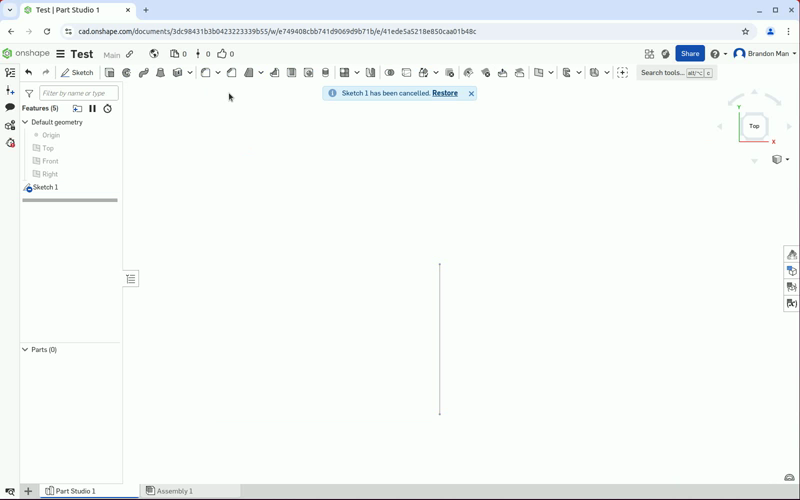
key(shift+s)
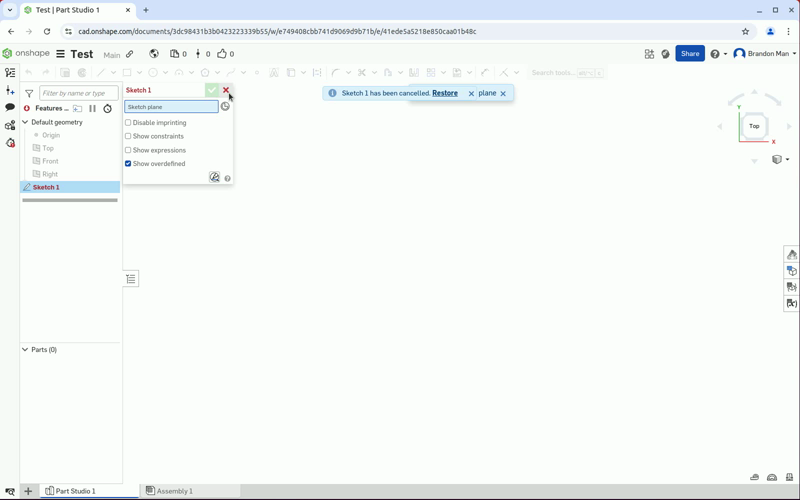
mouse_move(73, 150)
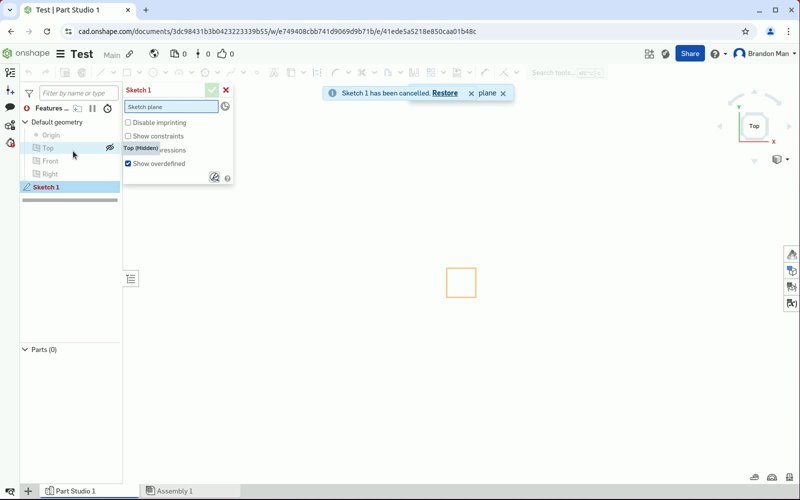
click(73, 150)
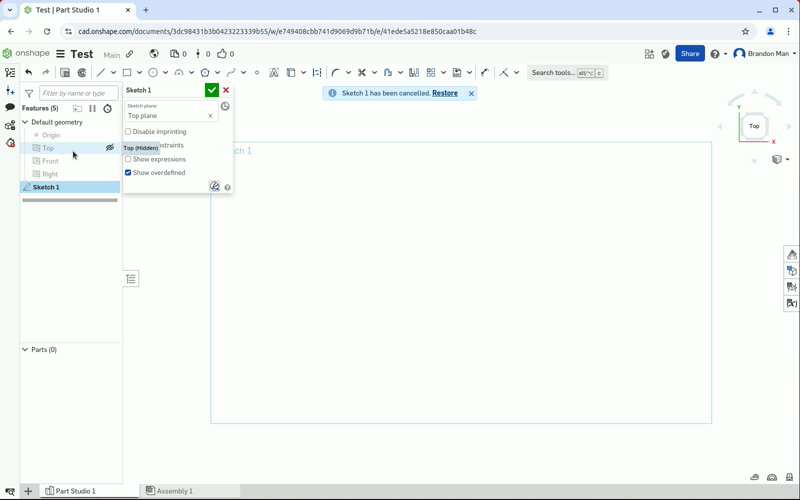
mouse_move(73, 352)
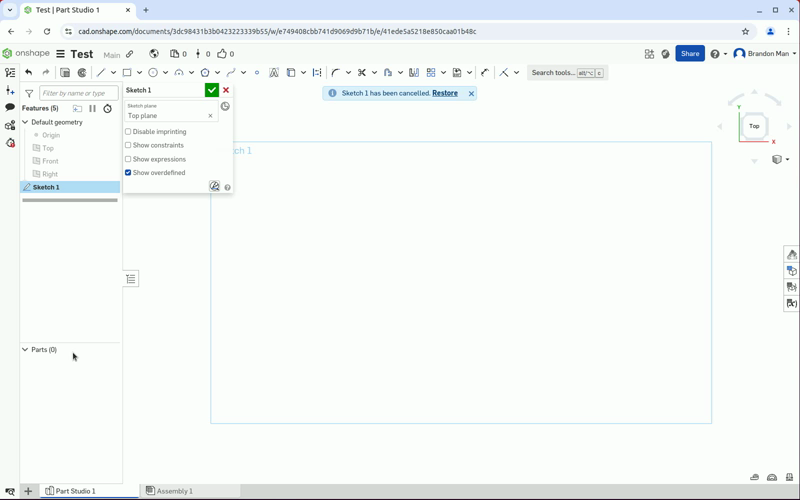
key(y)
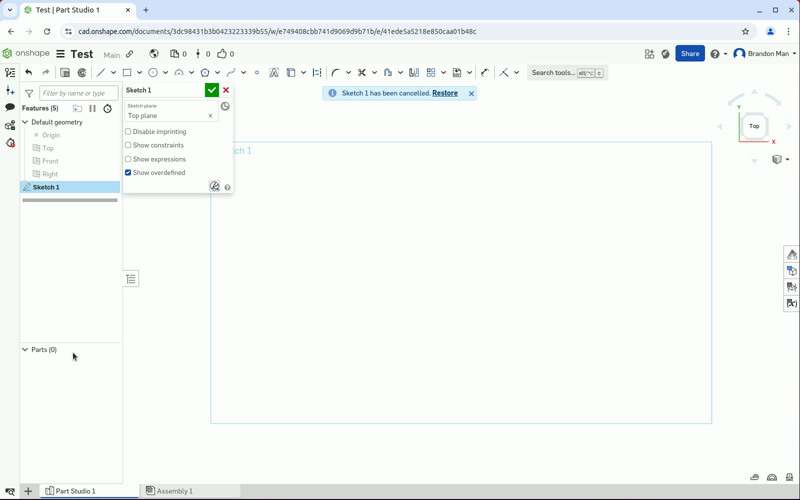
key(l)
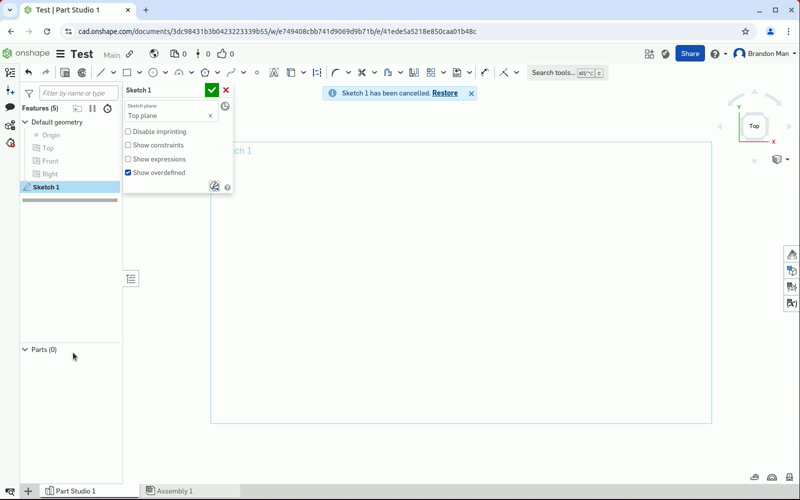
key_down(shift)
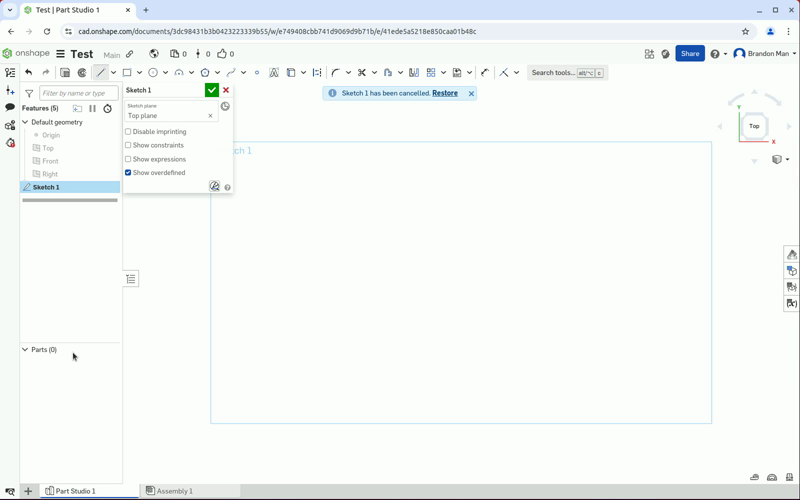
mouse_move(460, 282)
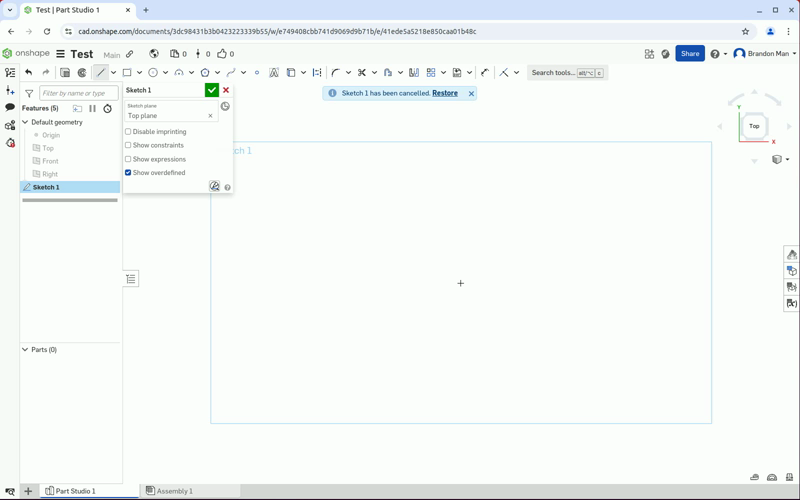
click(460, 282)
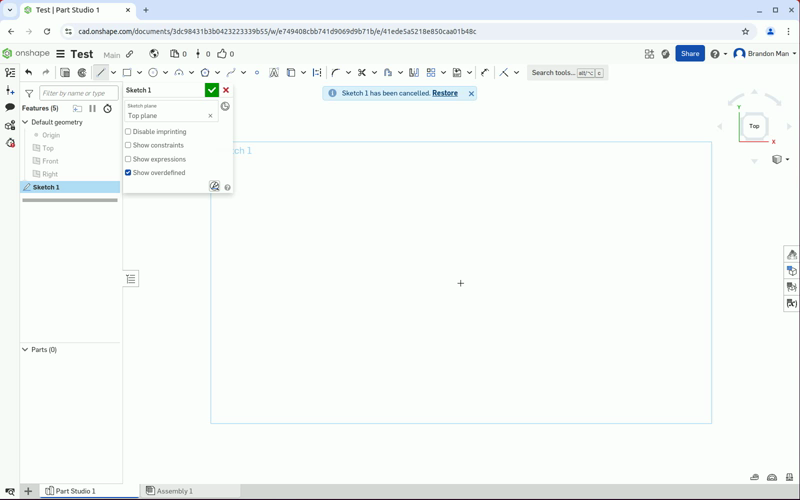
key_up(shift)
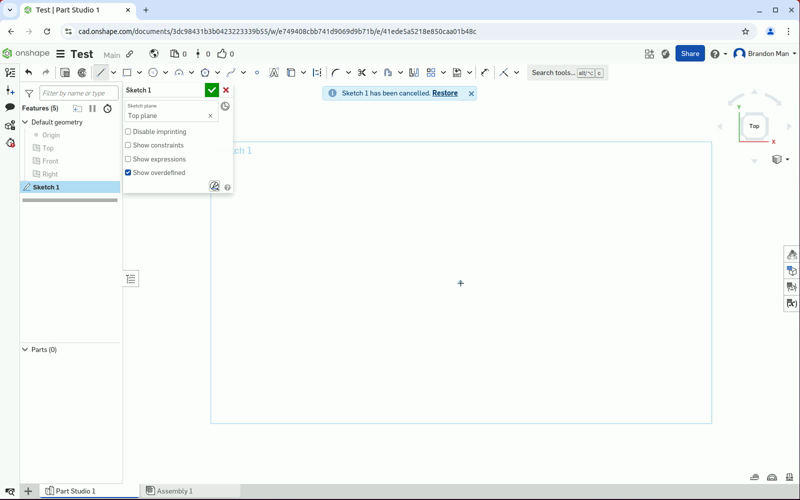
key_down(shift)
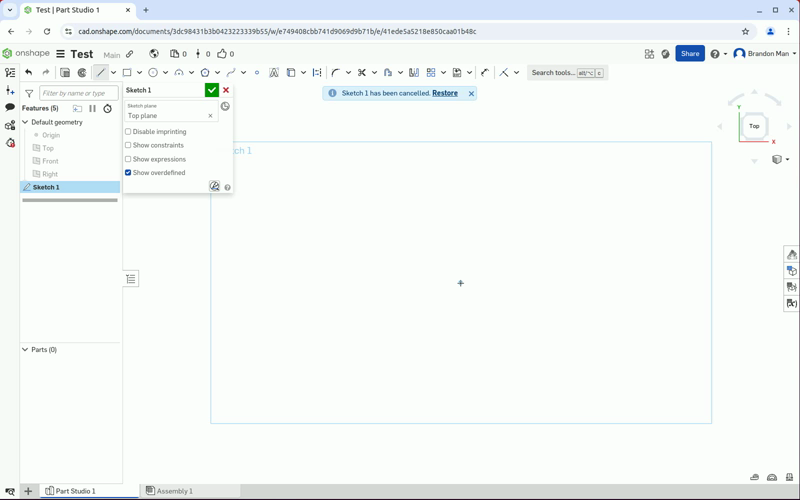
mouse_move(545, 282)
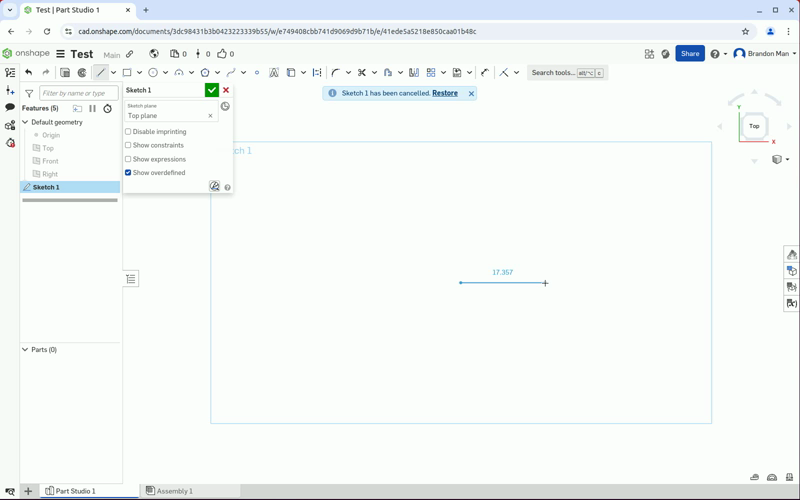
click(545, 282)
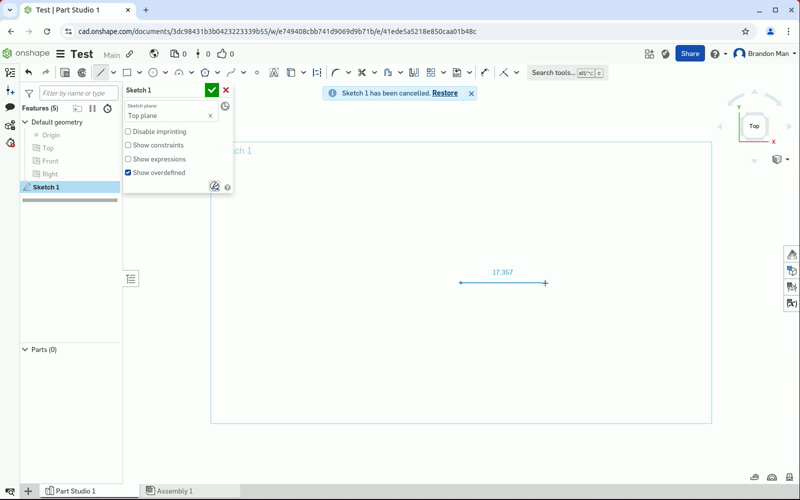
key_up(shift)
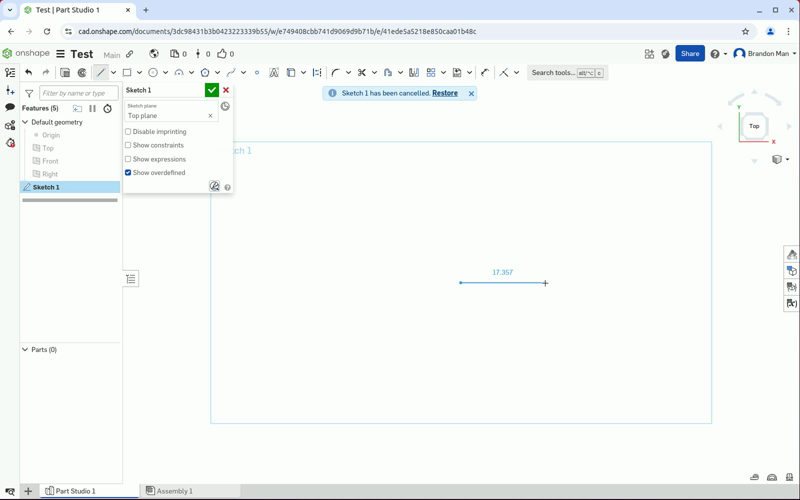
key_down(shift)
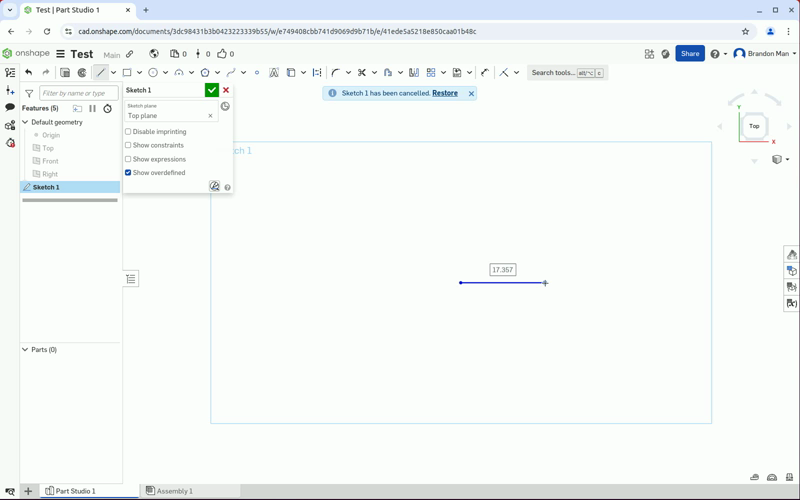
mouse_move(575, 282)
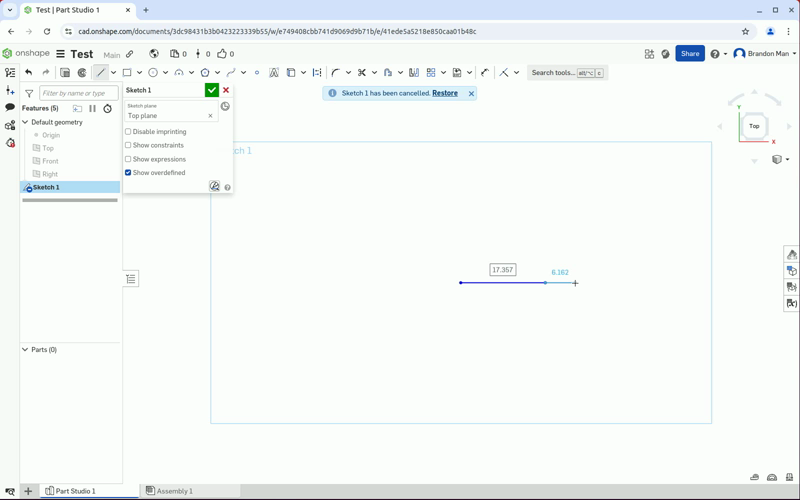
mouse_move(545, 226)
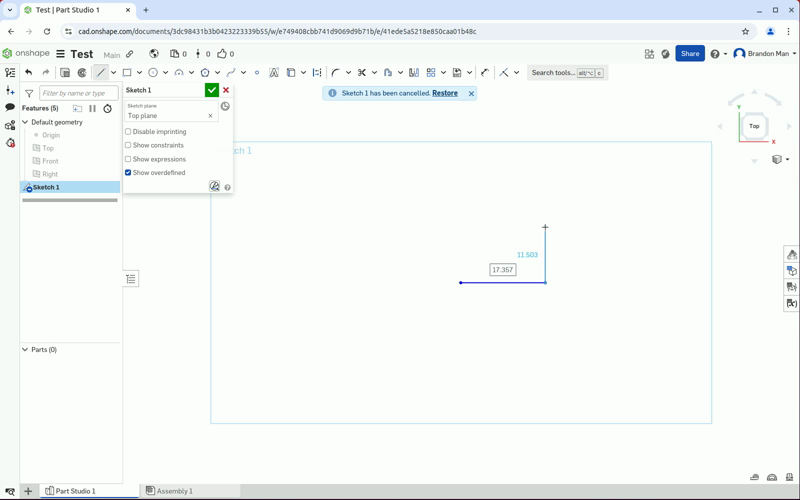
click(545, 226)
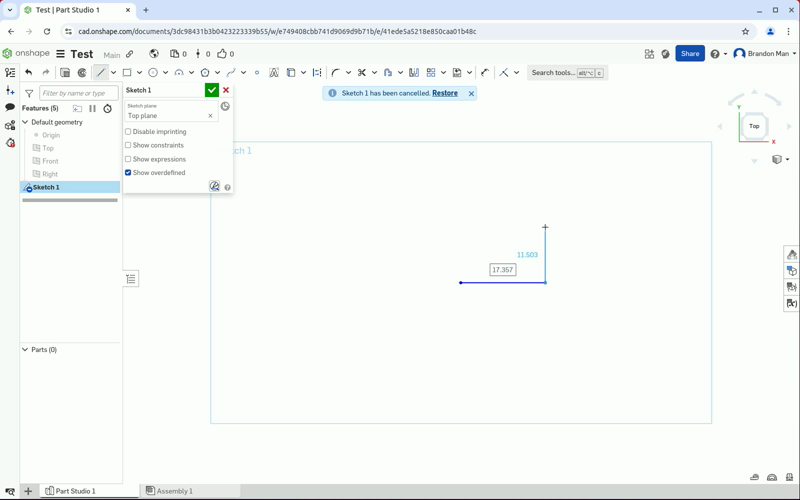
key_up(shift)
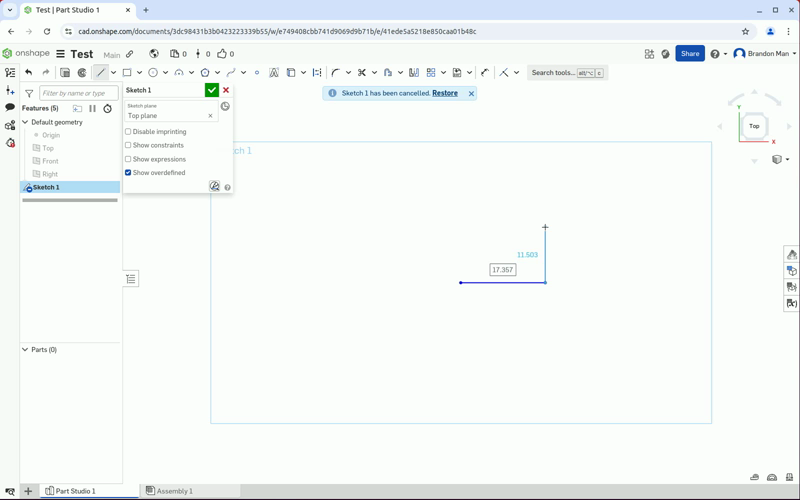
key_down(shift)
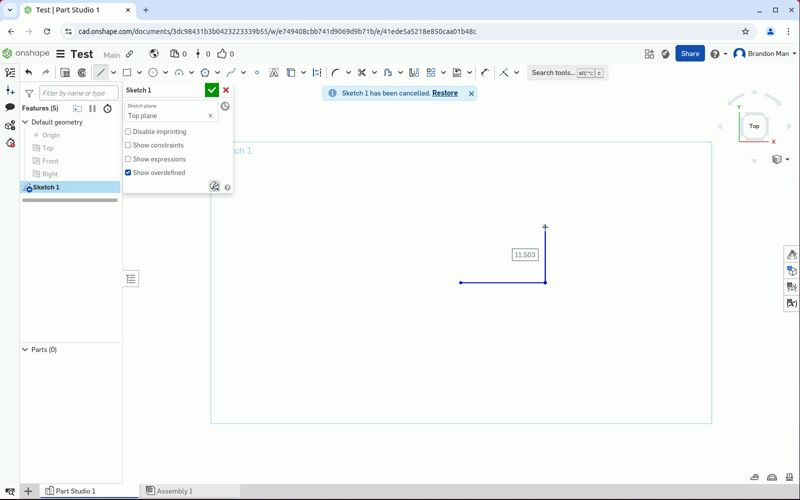
mouse_move(460, 226)
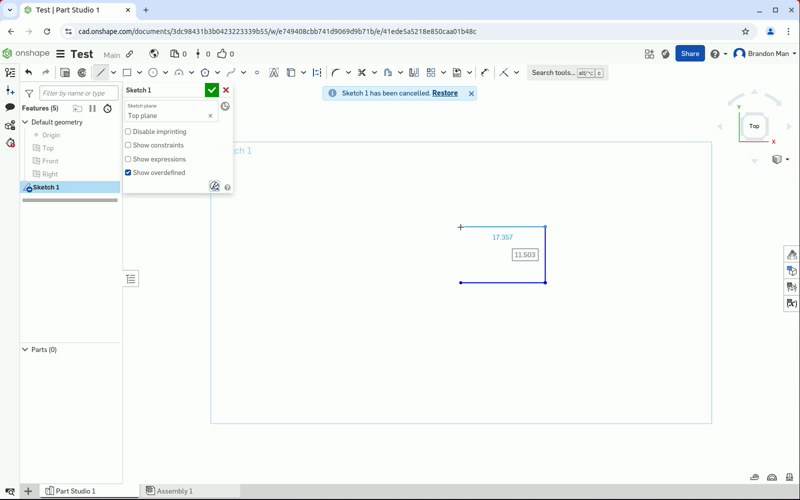
click(460, 226)
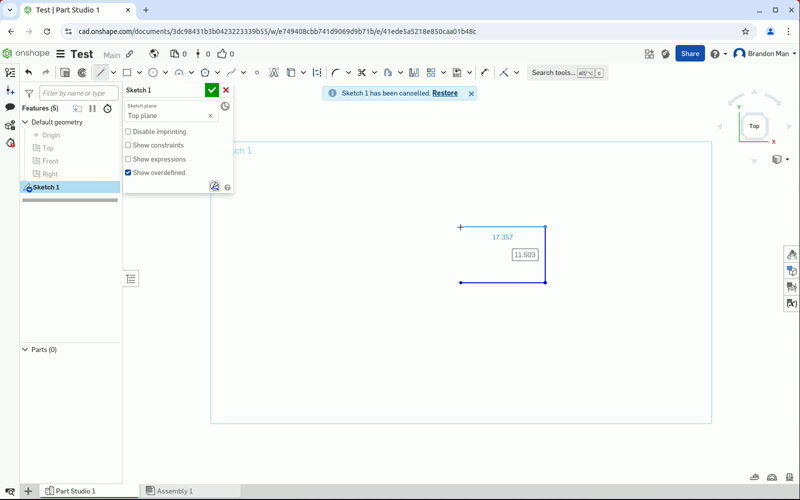
key_up(shift)
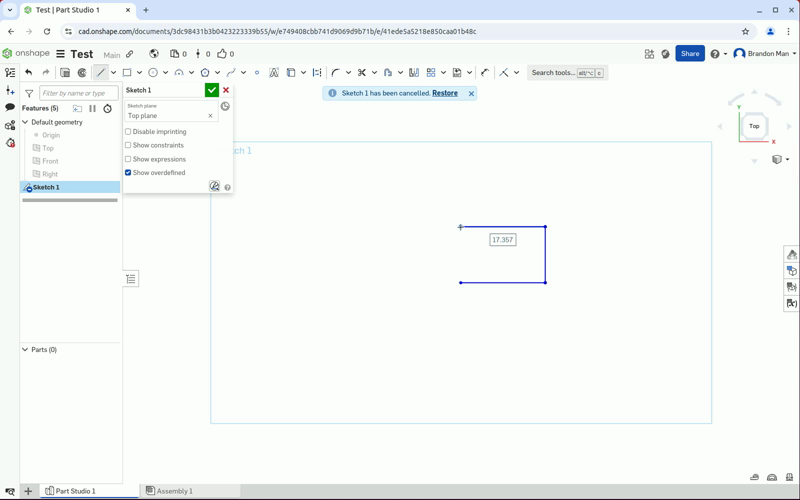
mouse_move(490, 226)
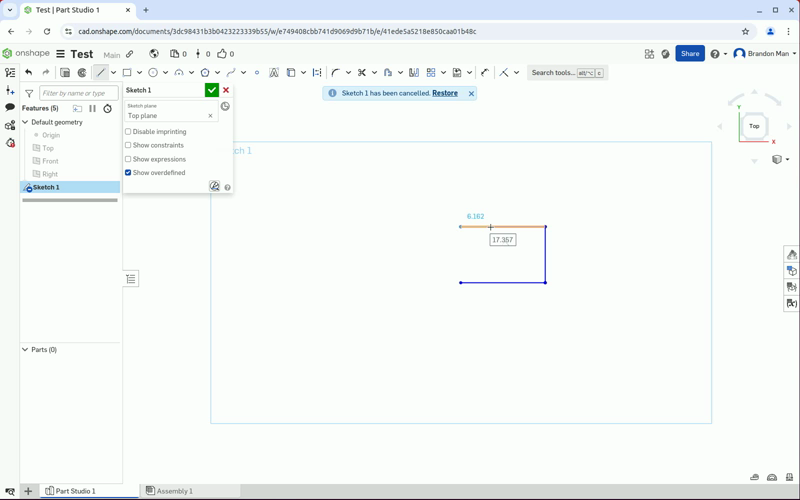
key_down(shift)
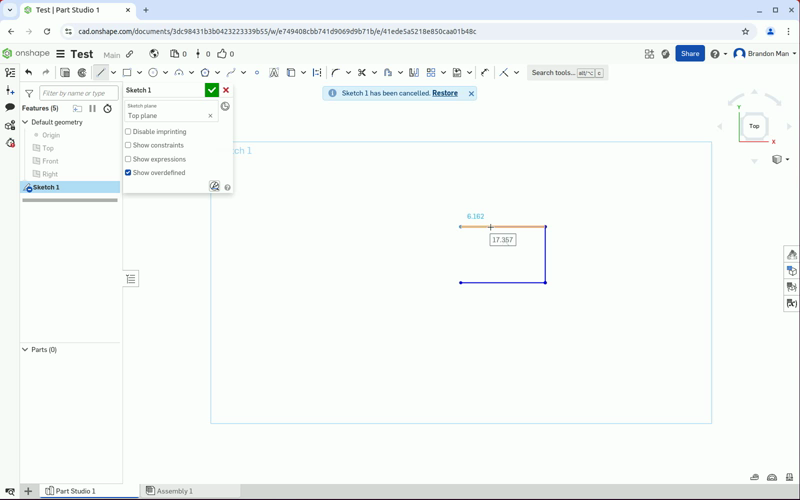
mouse_move(460, 282)
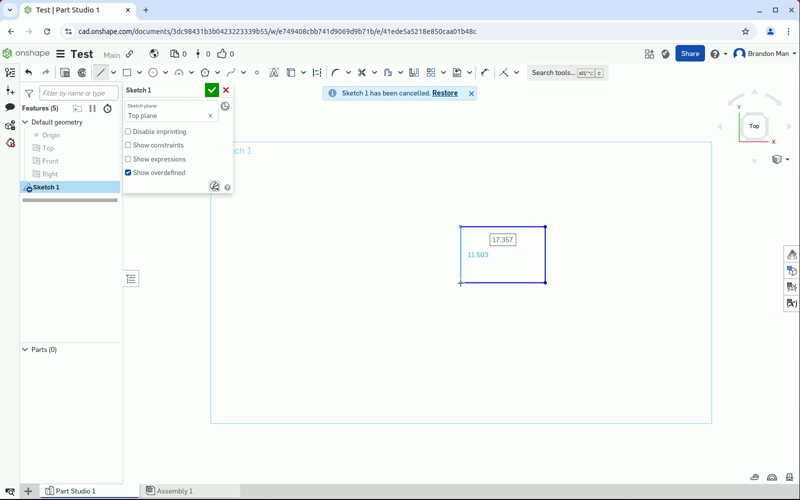
key_up(shift)
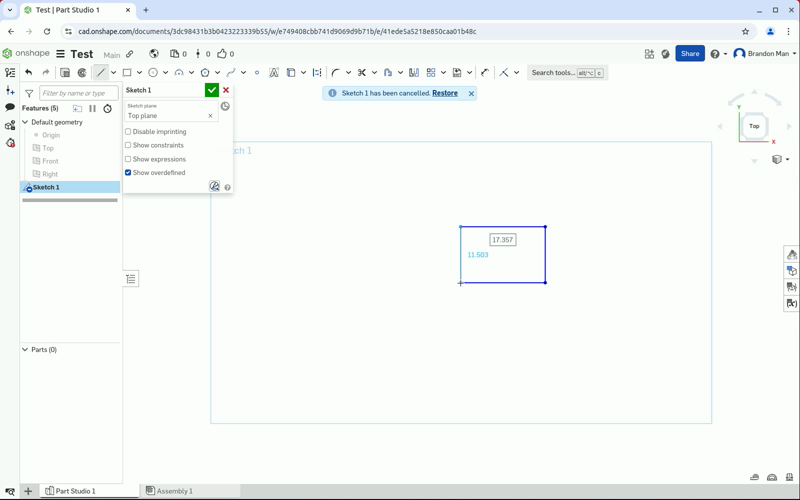
click(460, 282)
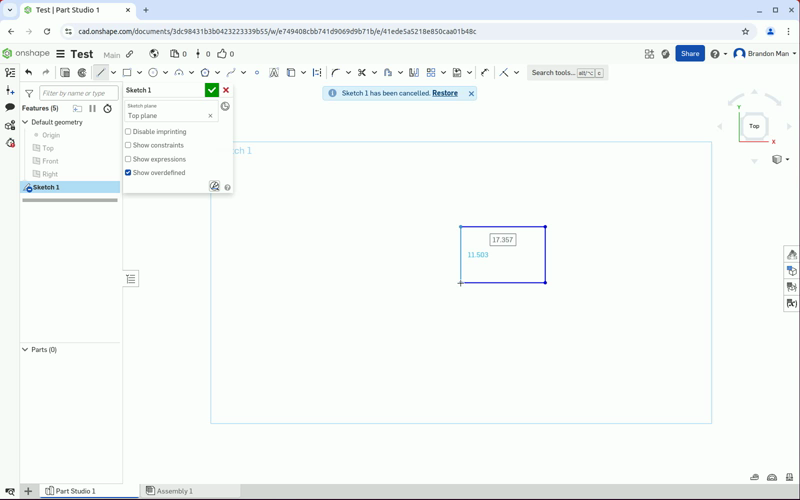
key(esc)
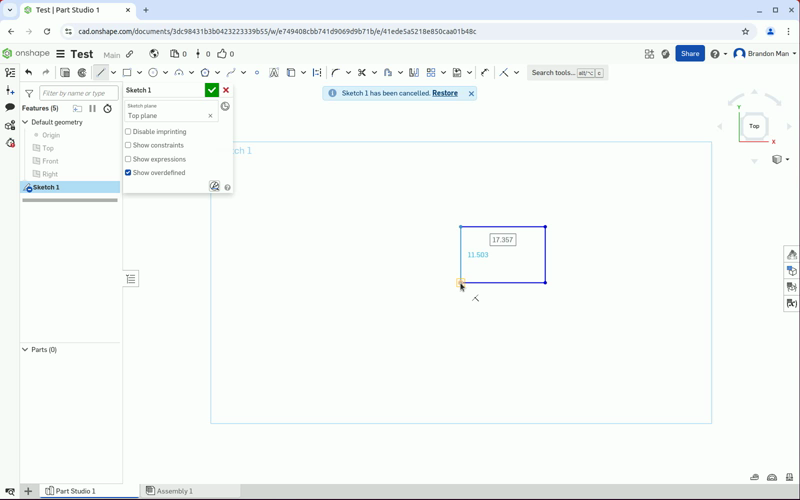
mouse_move(531, 235)
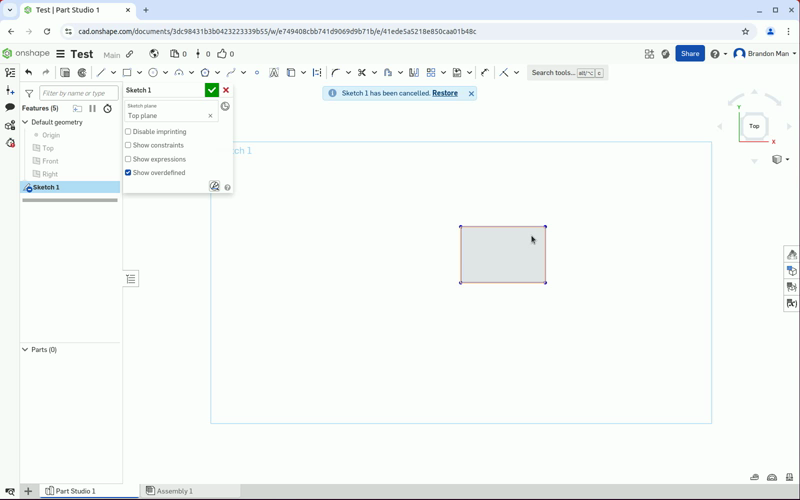
click(531, 235)
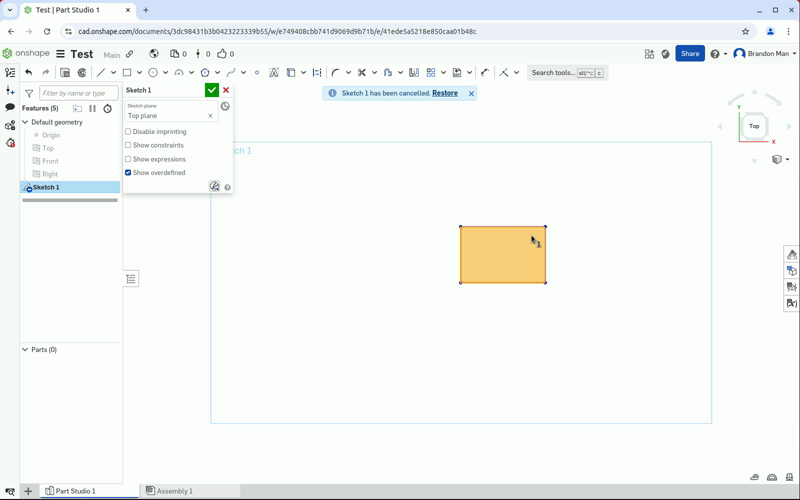
mouse_move(73, 352)
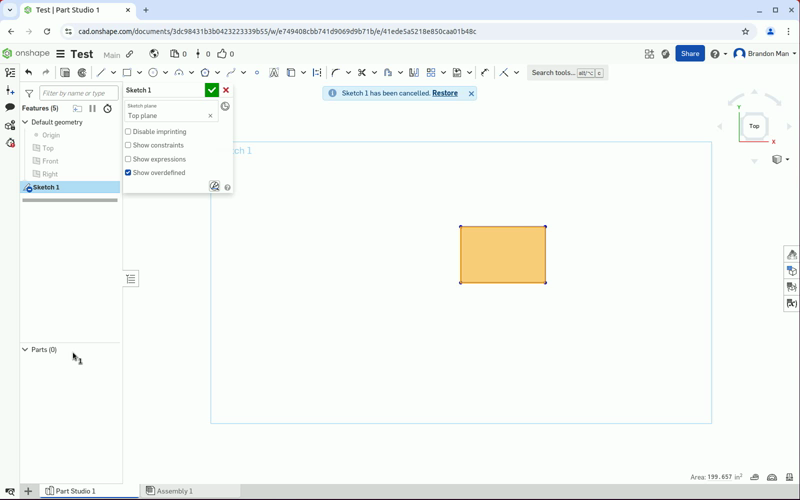
key(shift+y)
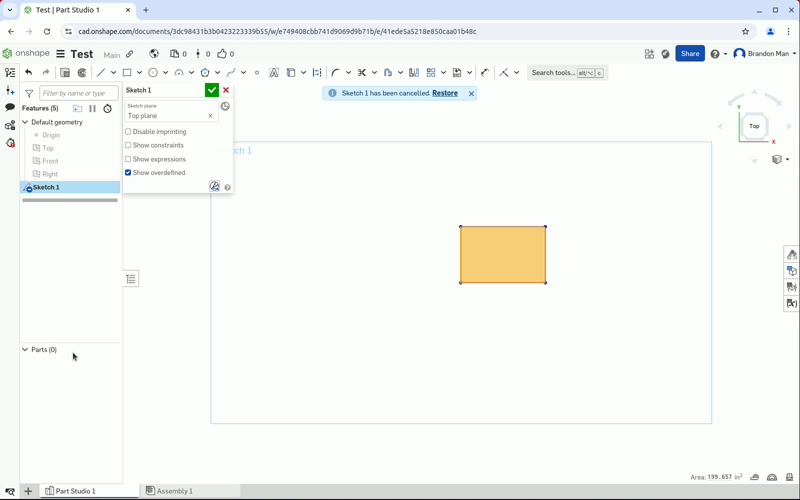
key(shift+e)
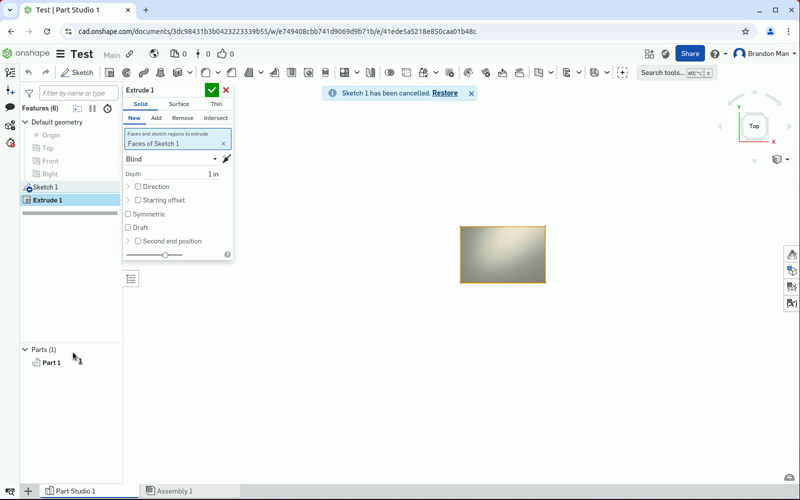
mouse_move(143, 106)
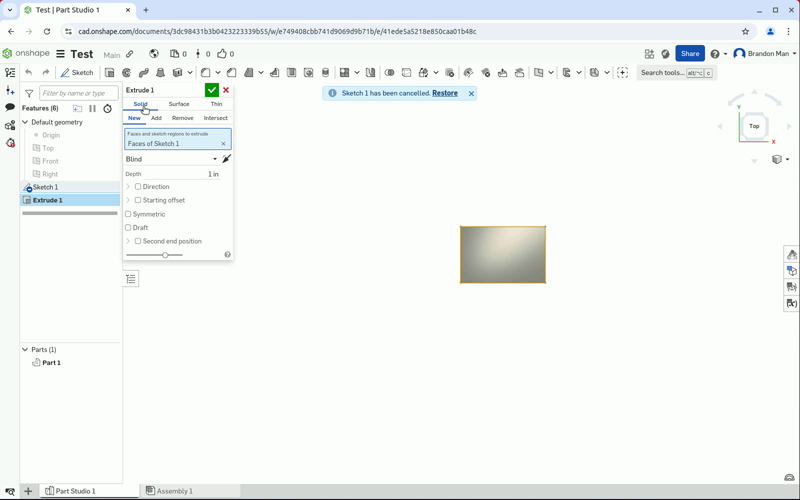
click(143, 106)
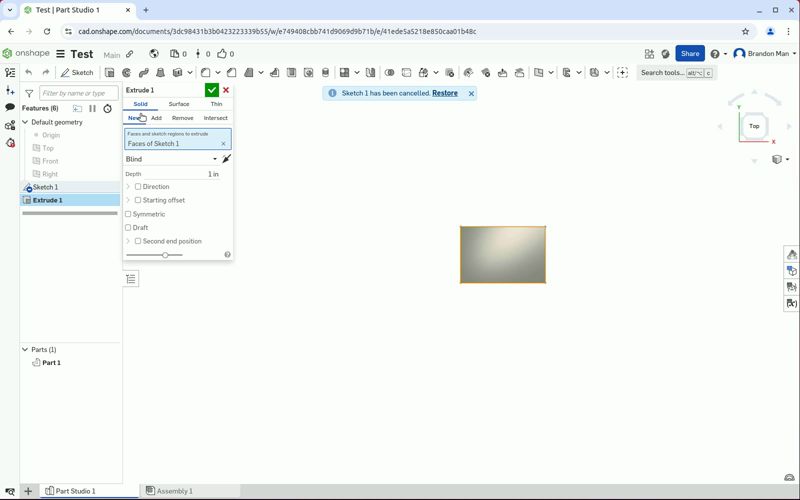
mouse_move(137, 120)
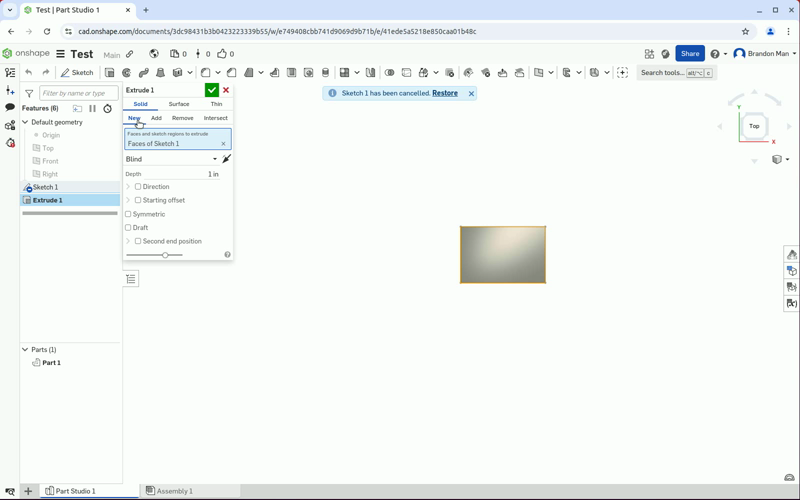
click(137, 120)
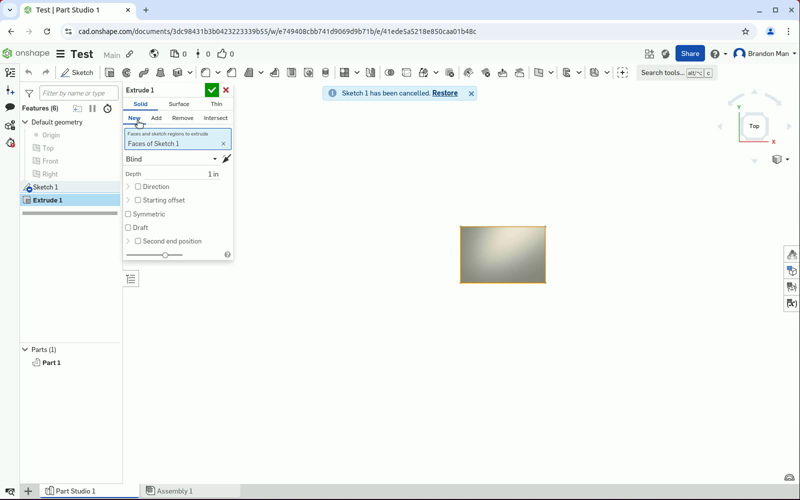
key(tab, 4)
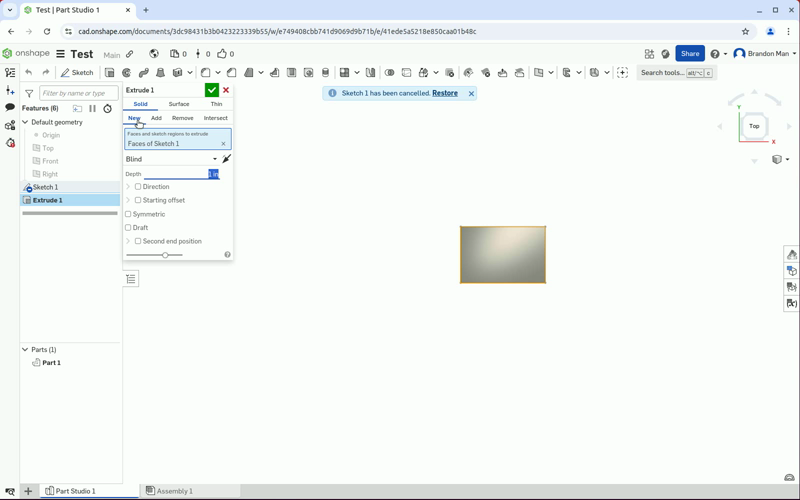
text(17.331)
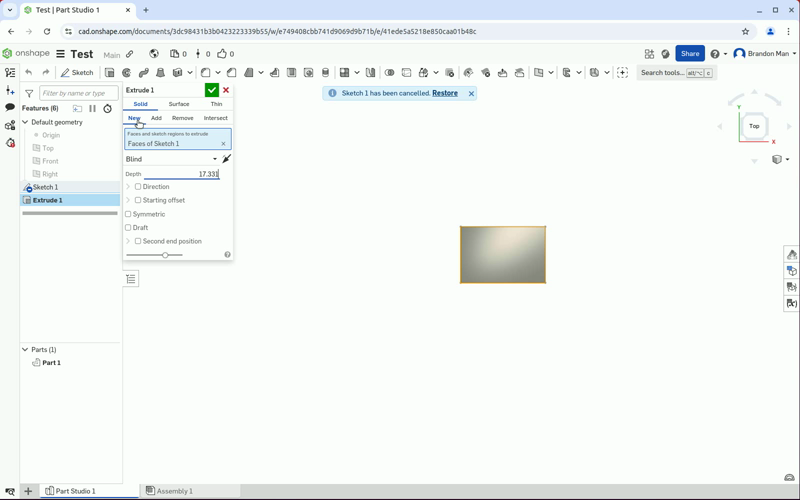
key(enter)
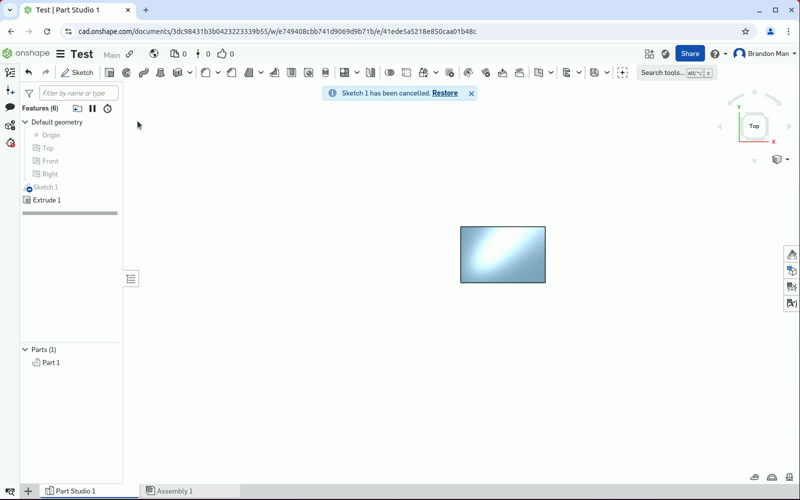
key(shift+h)
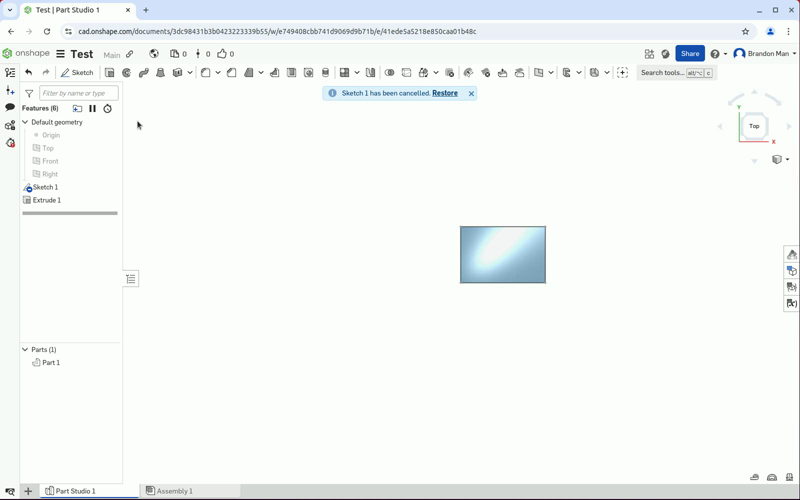
key(shift+h)
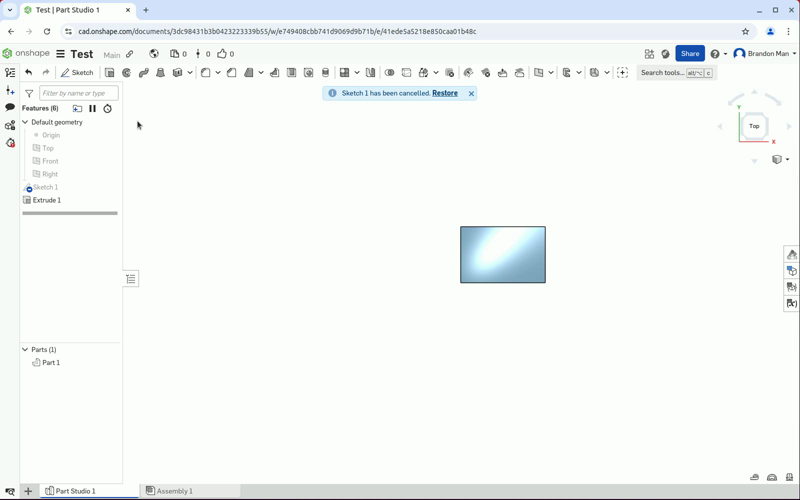
mouse_move(73, 189)
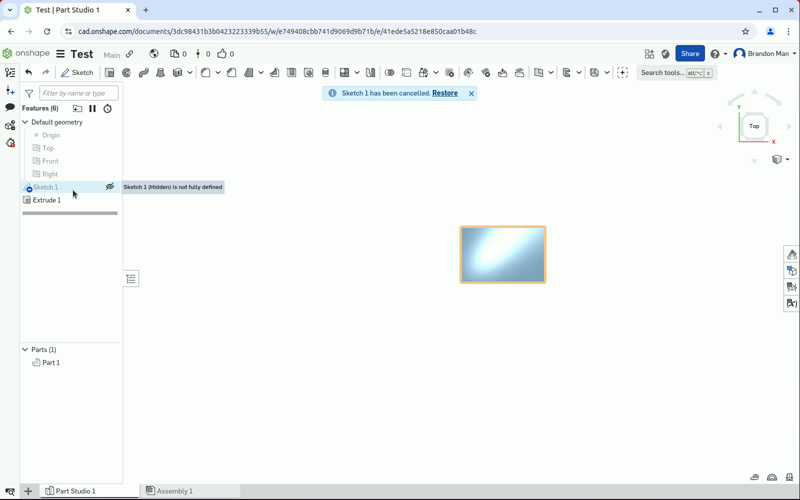
click(73, 189)
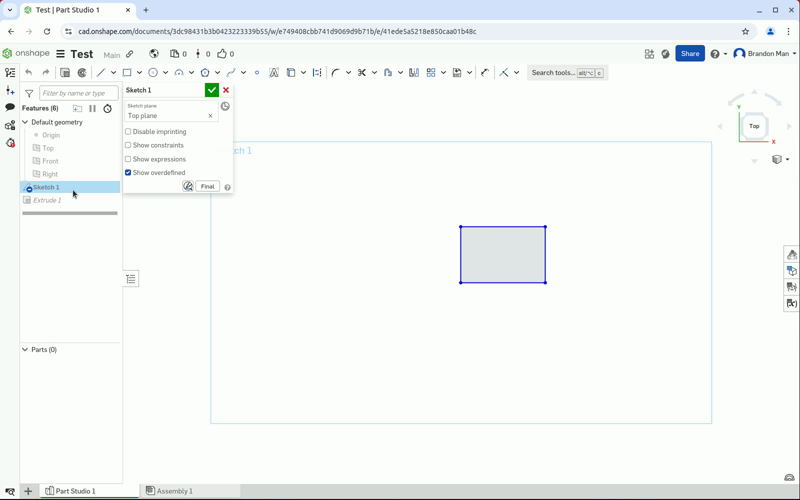
mouse_move(229, 92)
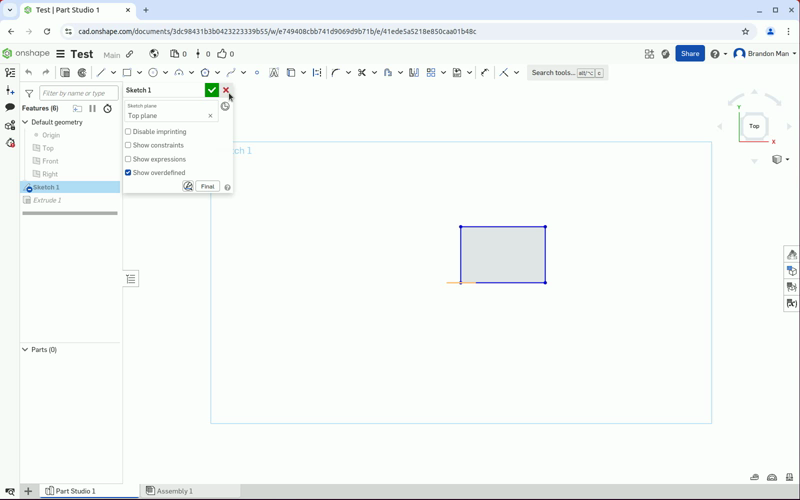
click(229, 92)
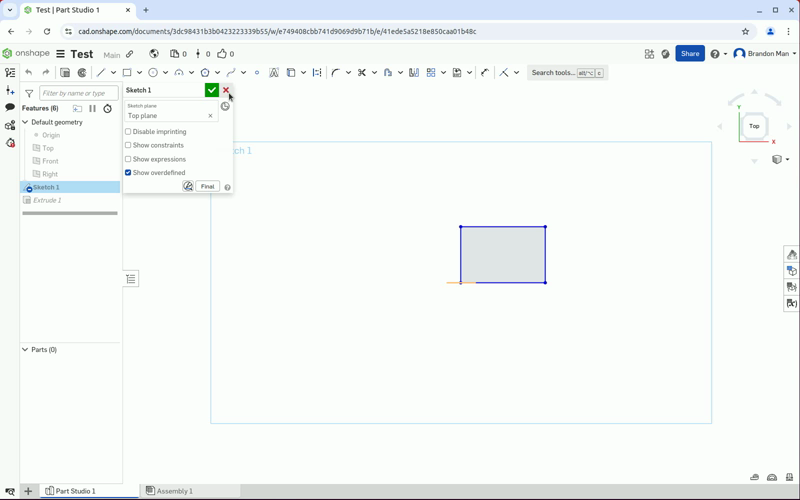
key(shift+s)
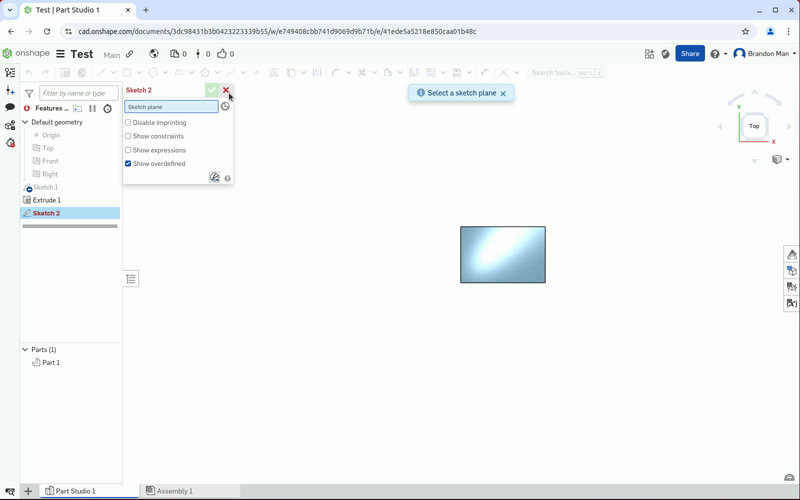
mouse_move(73, 150)
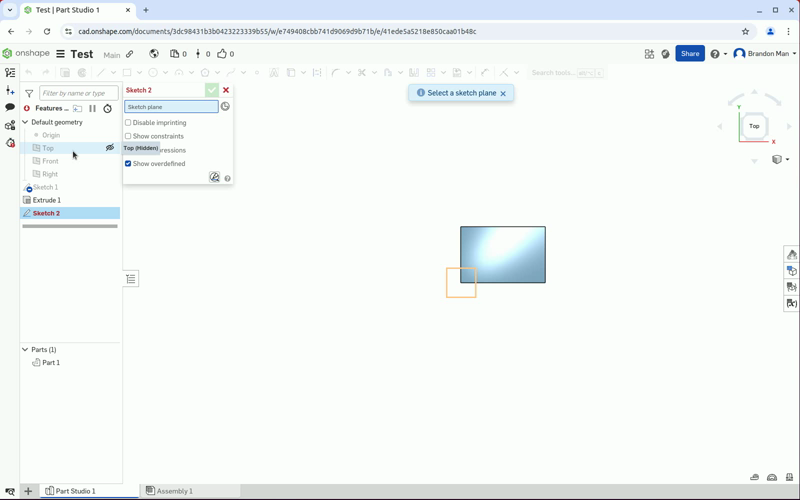
click(73, 150)
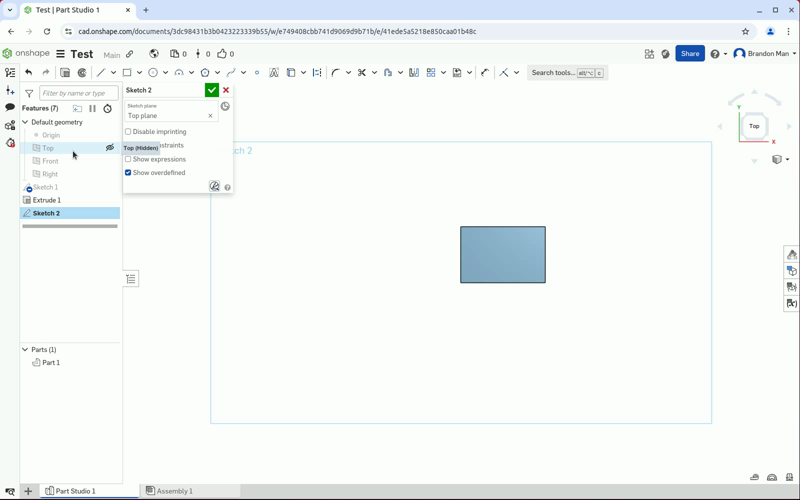
mouse_move(73, 352)
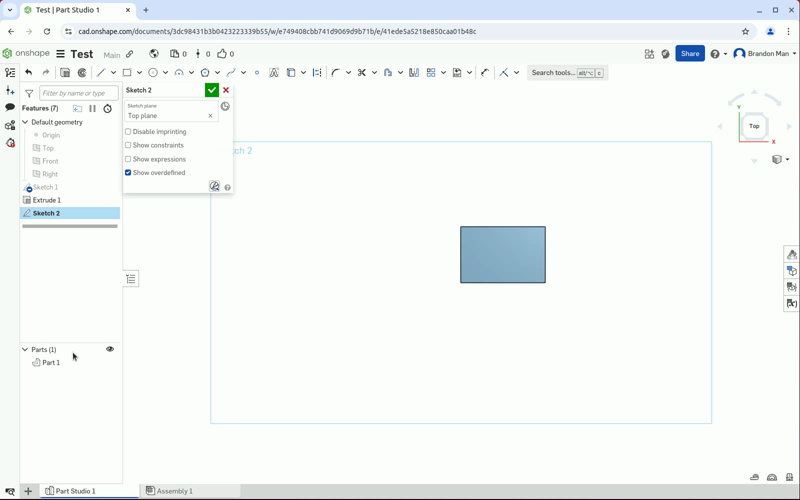
key(y)
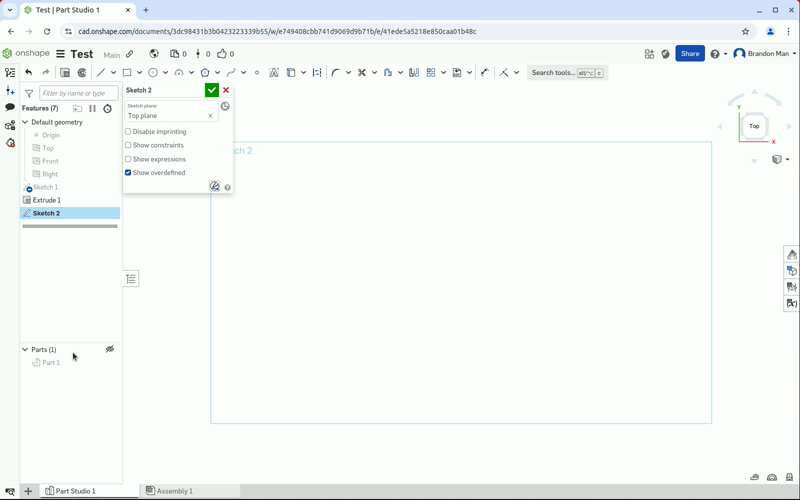
key(l)
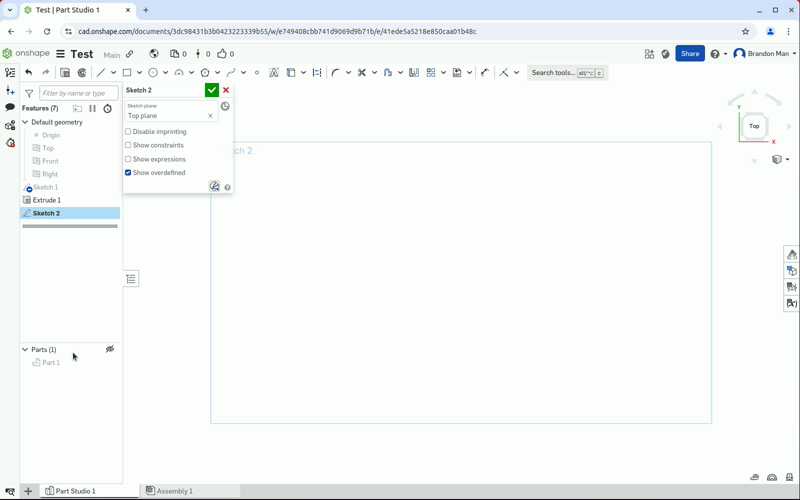
key_down(shift)
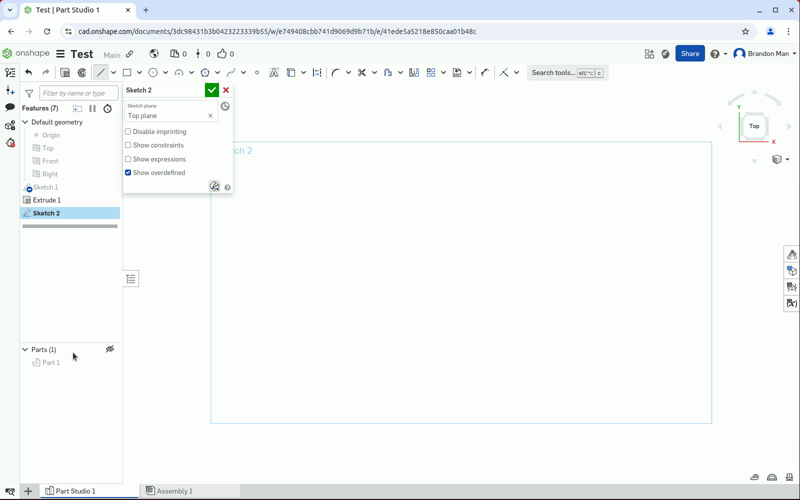
mouse_move(460, 226)
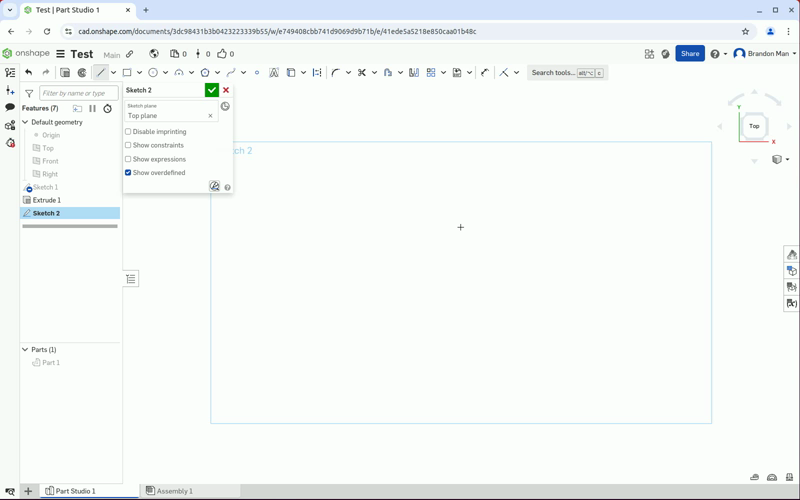
click(460, 226)
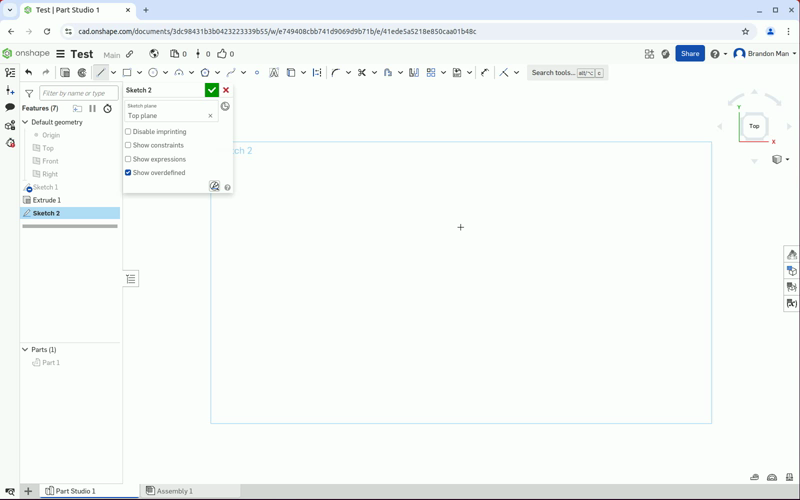
key_up(shift)
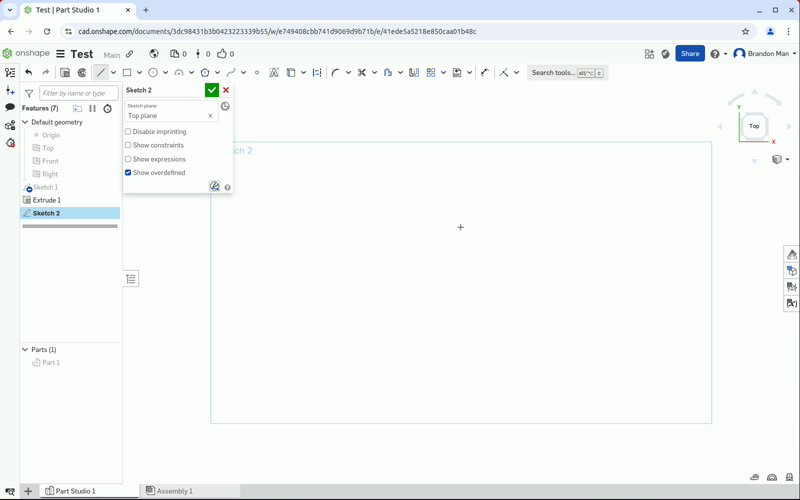
key_down(shift)
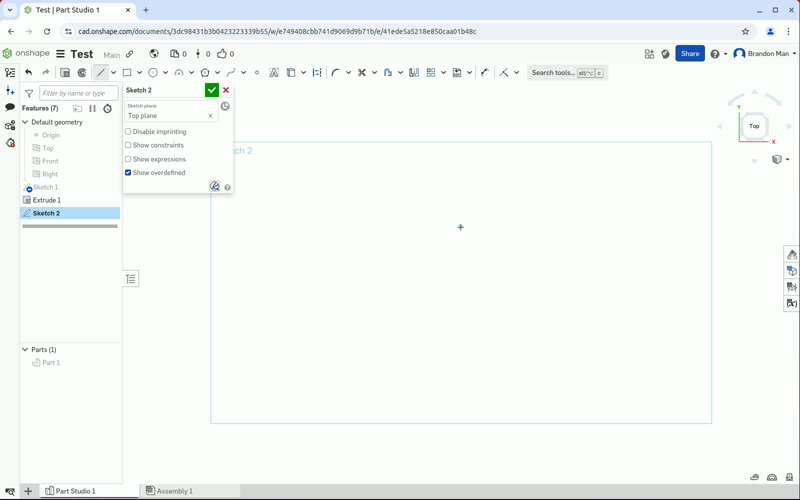
mouse_move(545, 226)
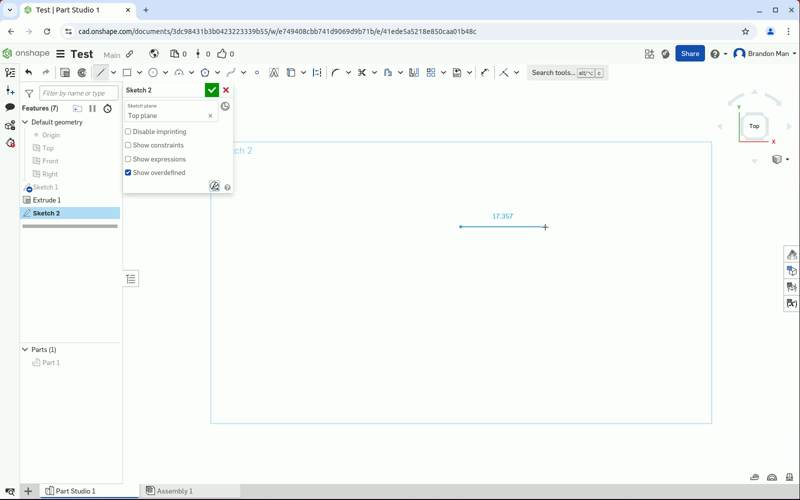
click(545, 226)
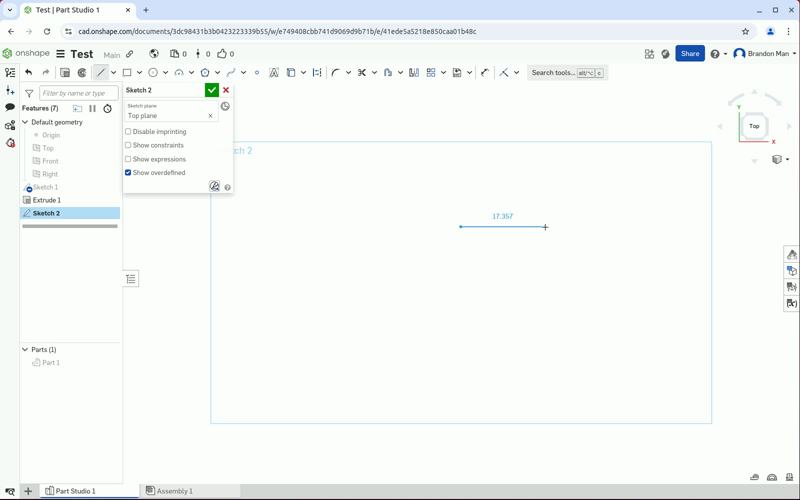
key_up(shift)
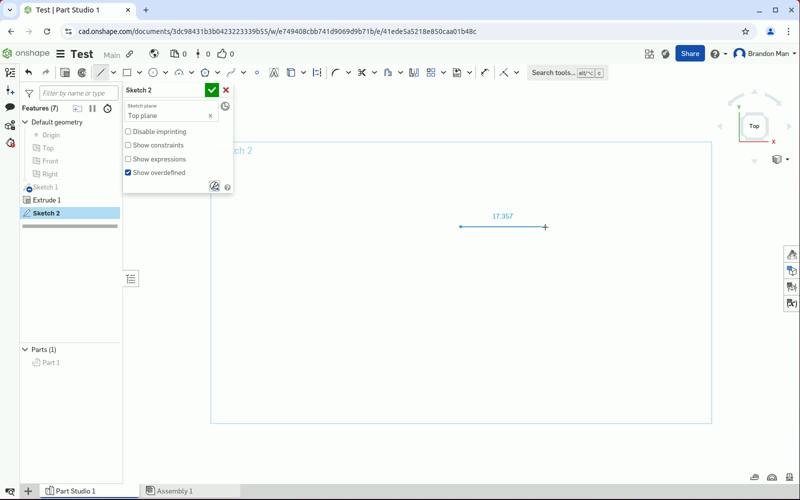
key_down(shift)
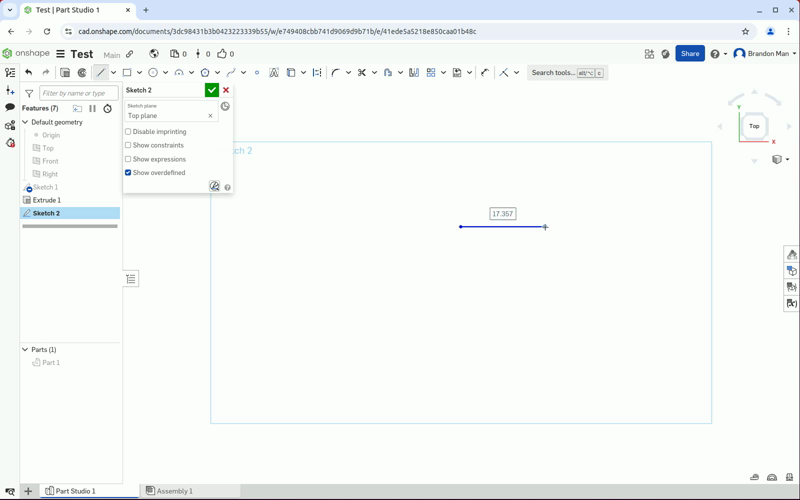
mouse_move(575, 226)
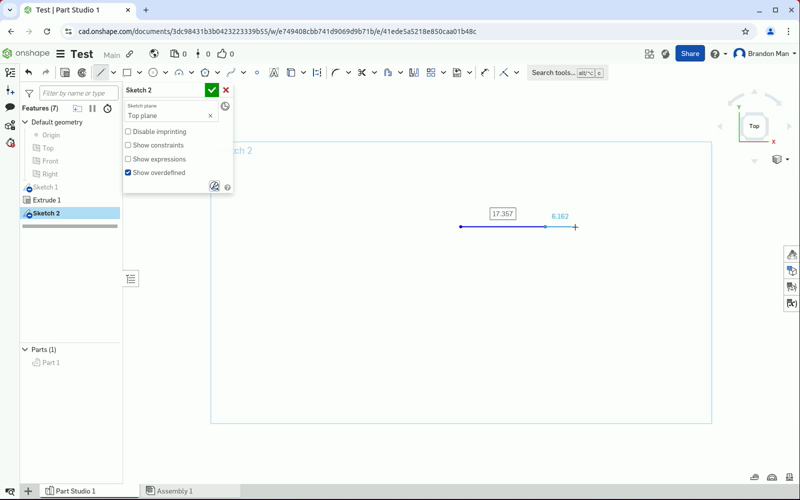
mouse_move(503, 202)
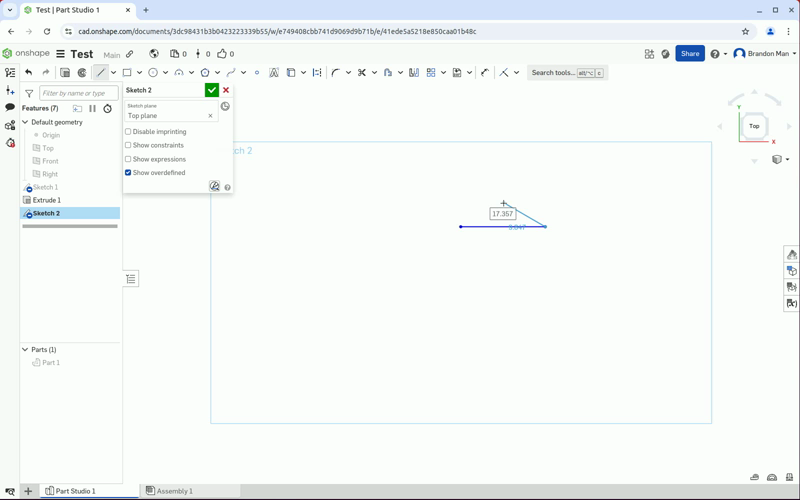
click(503, 202)
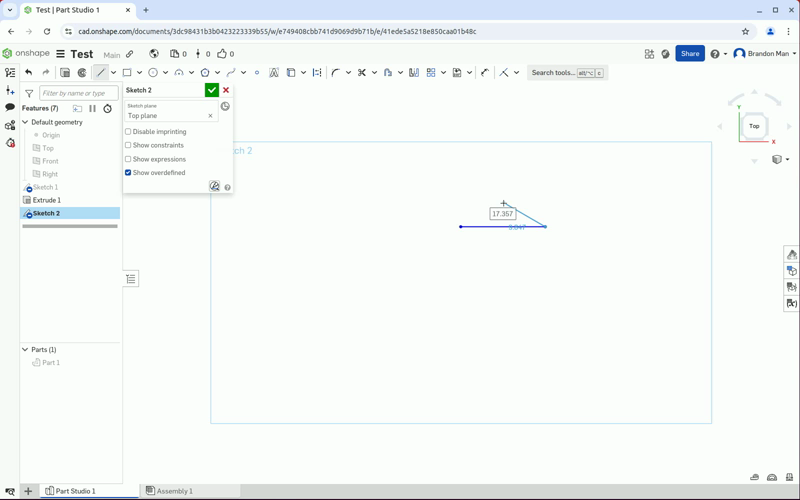
key_up(shift)
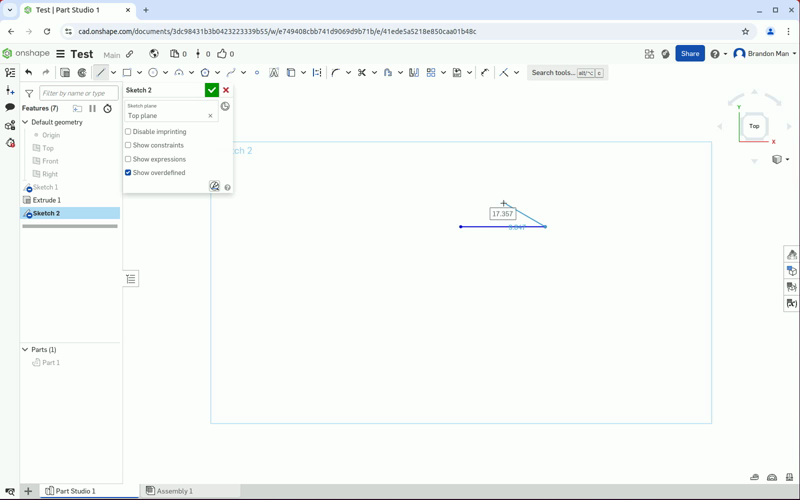
mouse_move(533, 202)
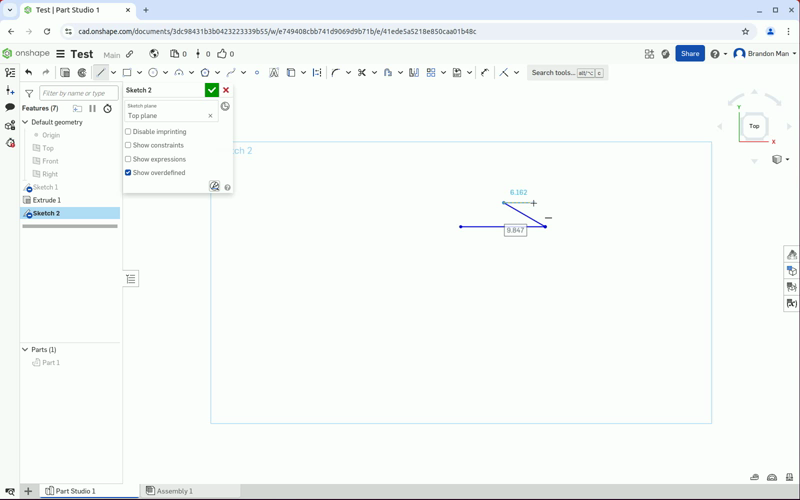
key_down(shift)
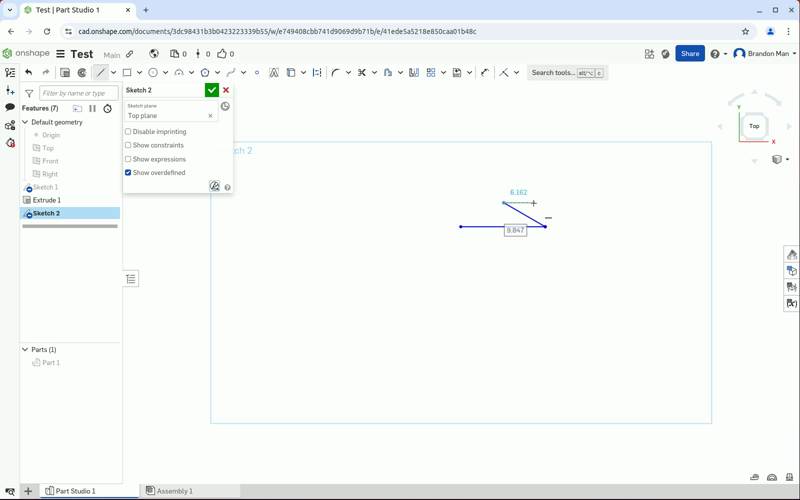
mouse_move(460, 226)
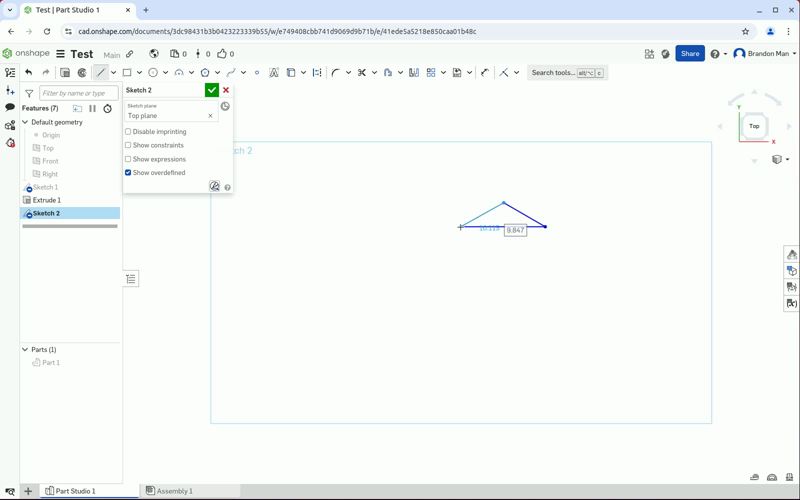
key_up(shift)
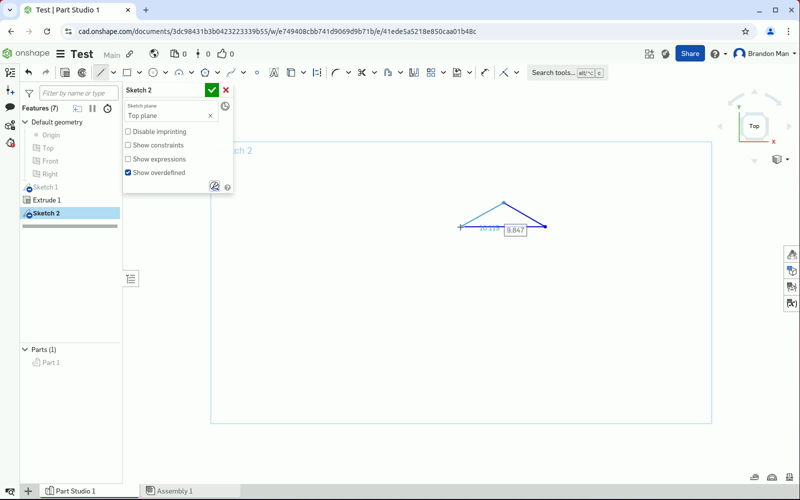
click(460, 226)
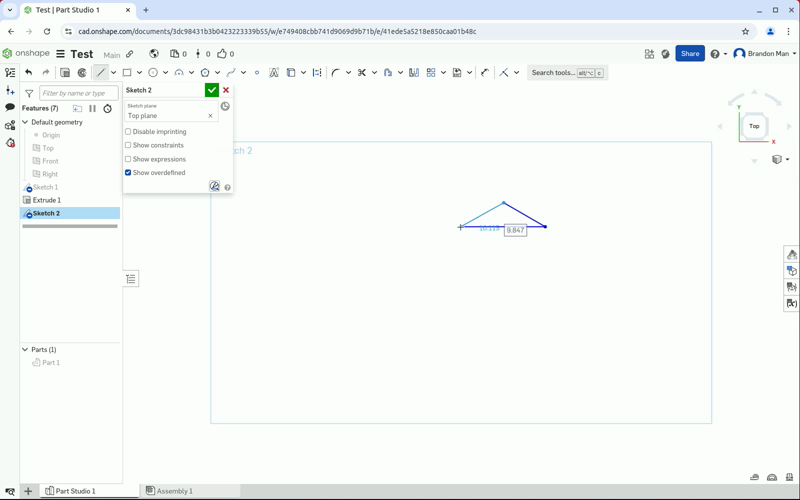
key(esc)
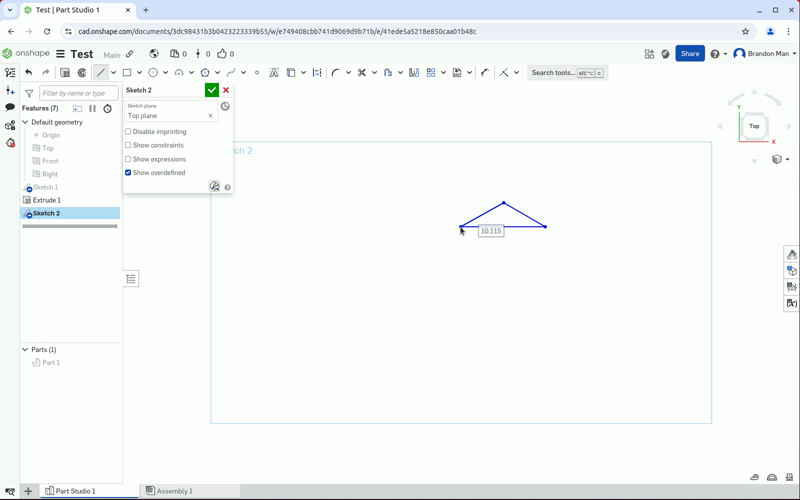
mouse_move(491, 210)
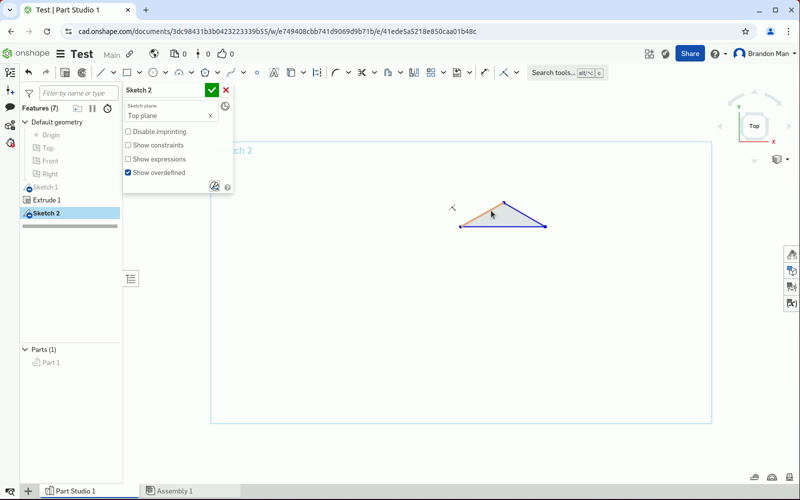
scroll(6)
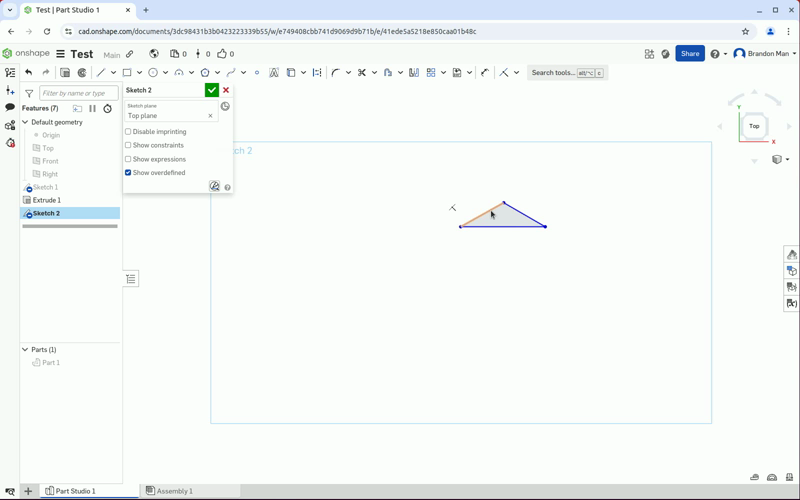
scroll(6)
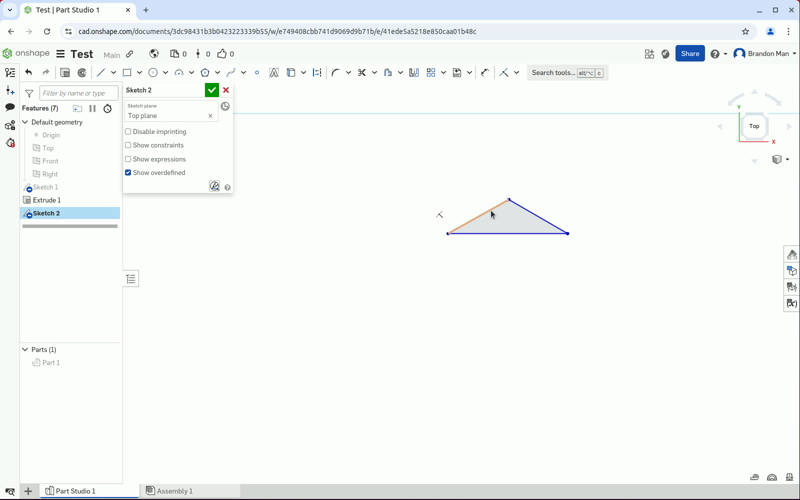
scroll(6)
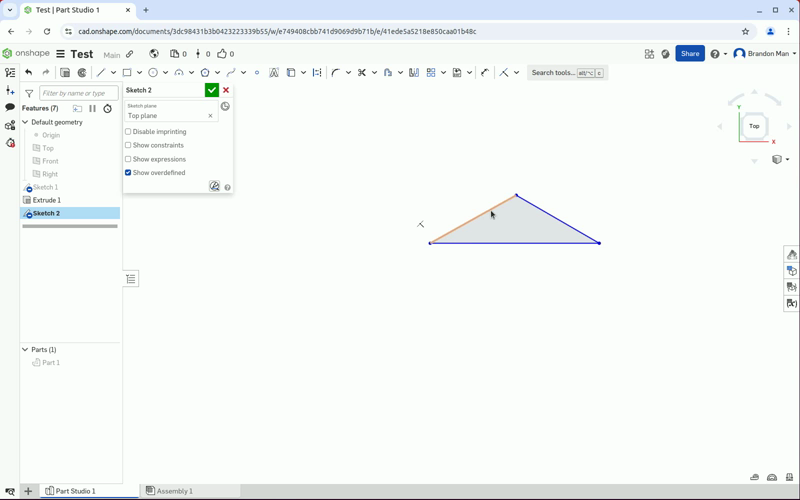
scroll(6)
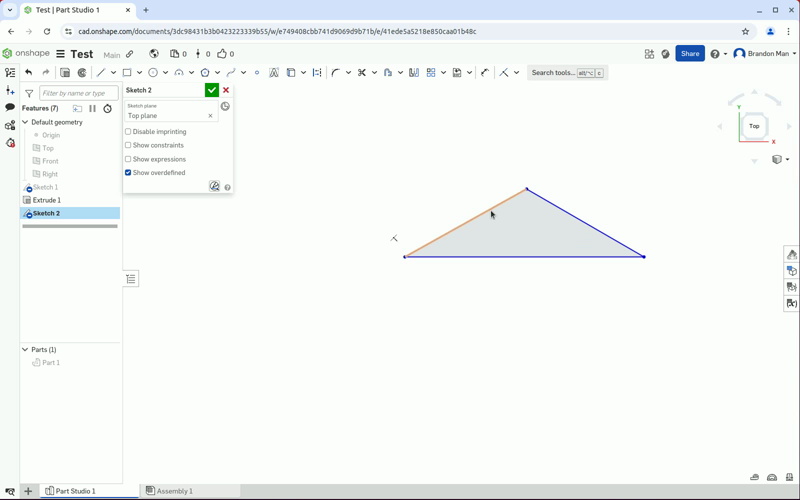
scroll(6)
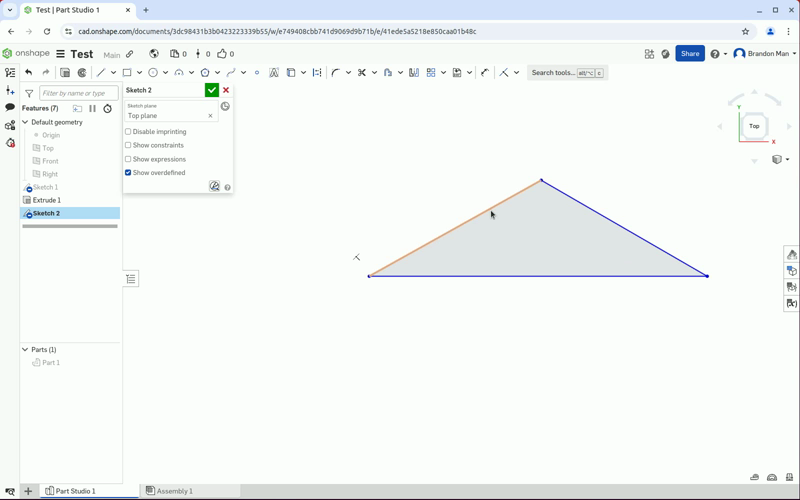
scroll(6)
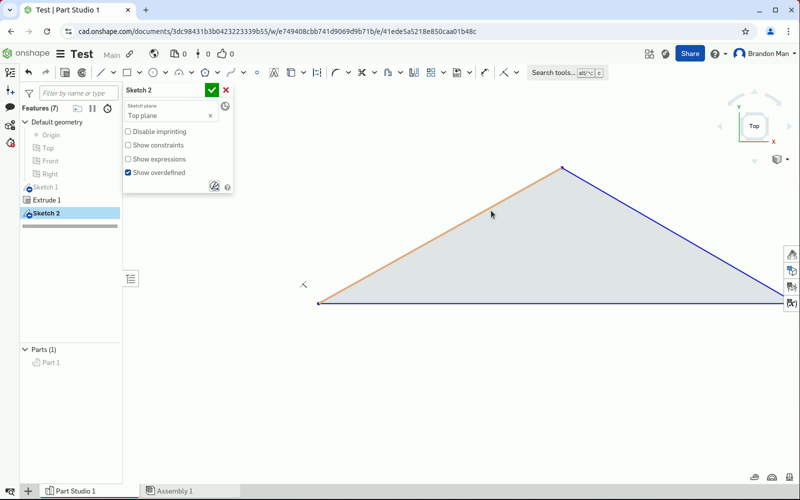
scroll(6)
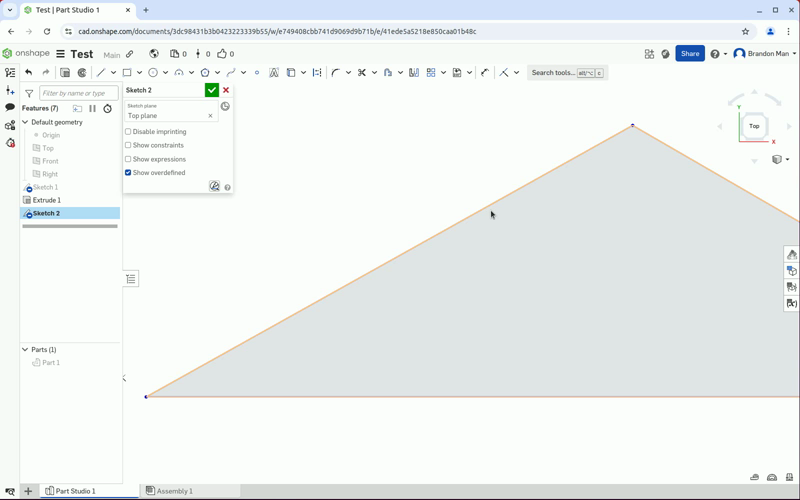
click(491, 210)
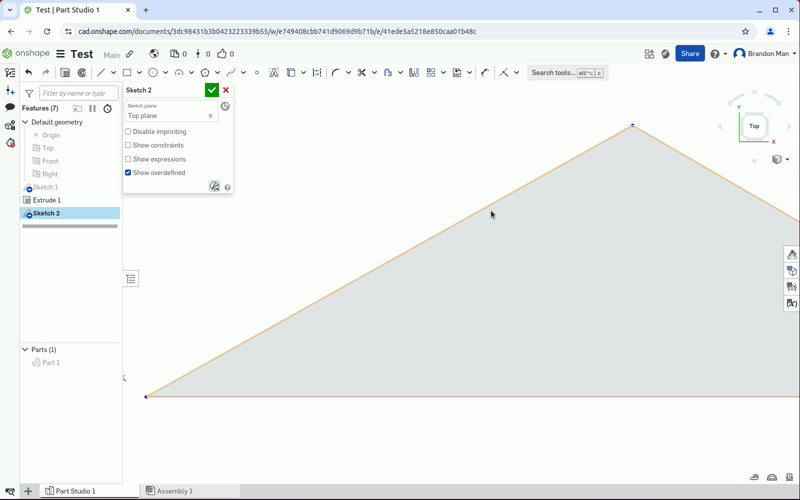
scroll(-6)
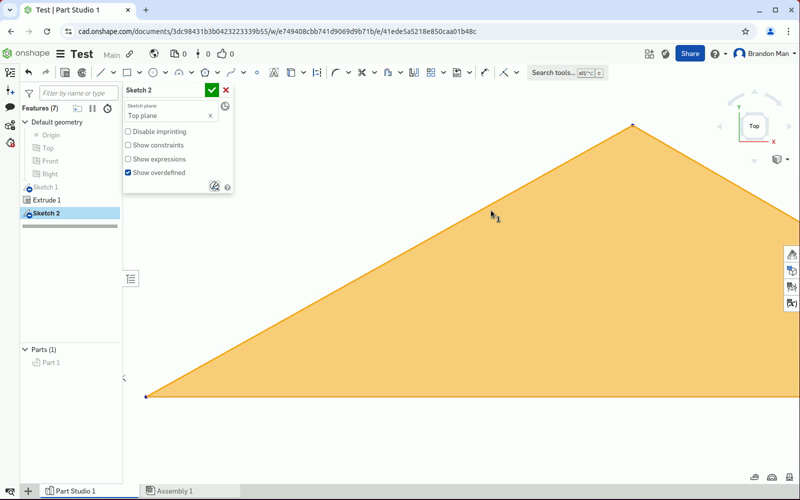
scroll(-6)
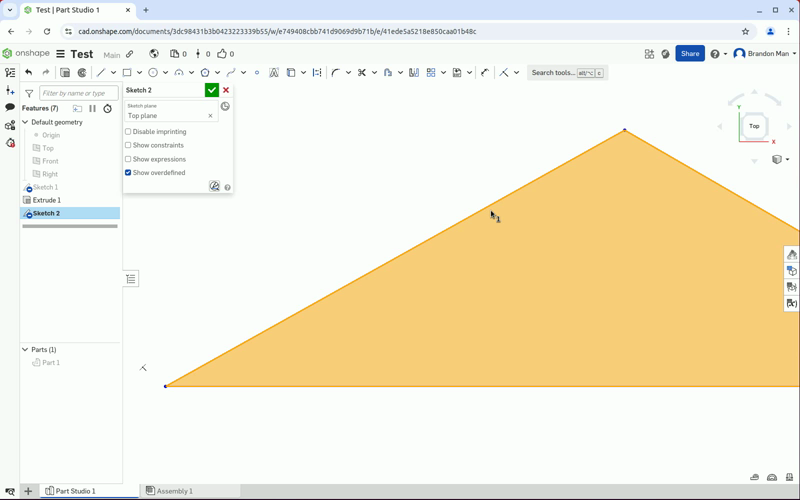
scroll(-6)
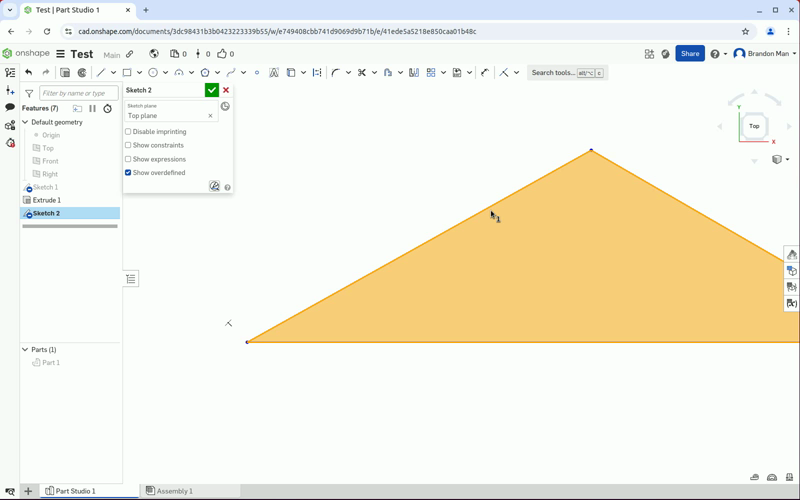
scroll(-6)
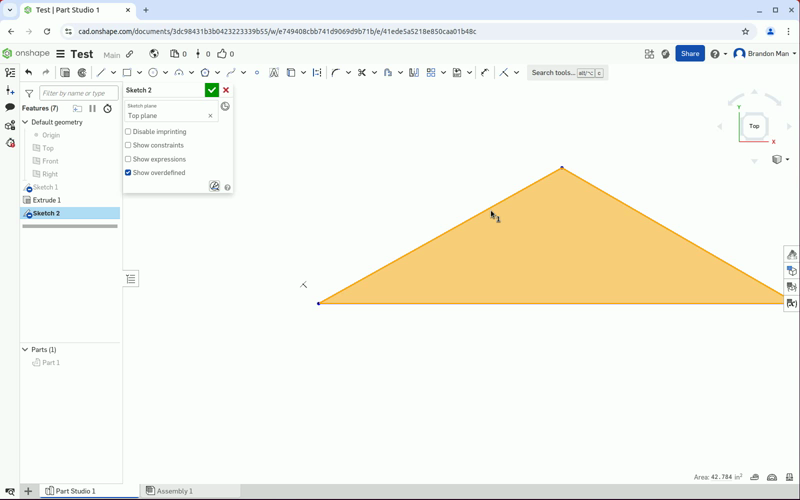
scroll(-6)
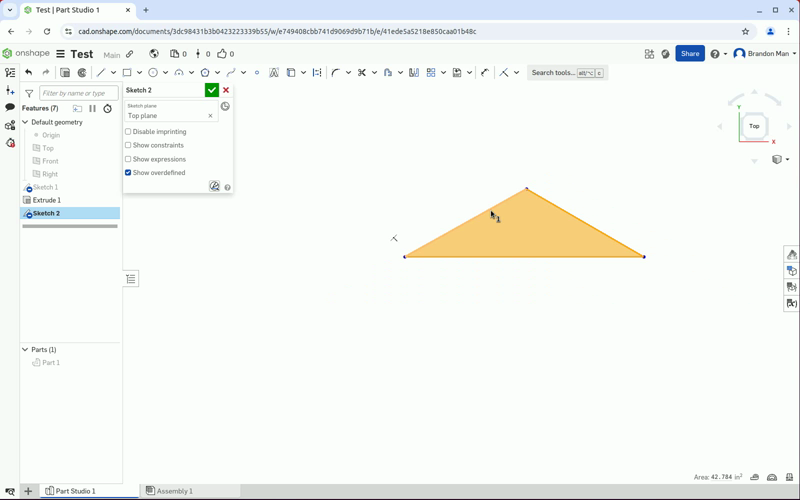
scroll(-6)
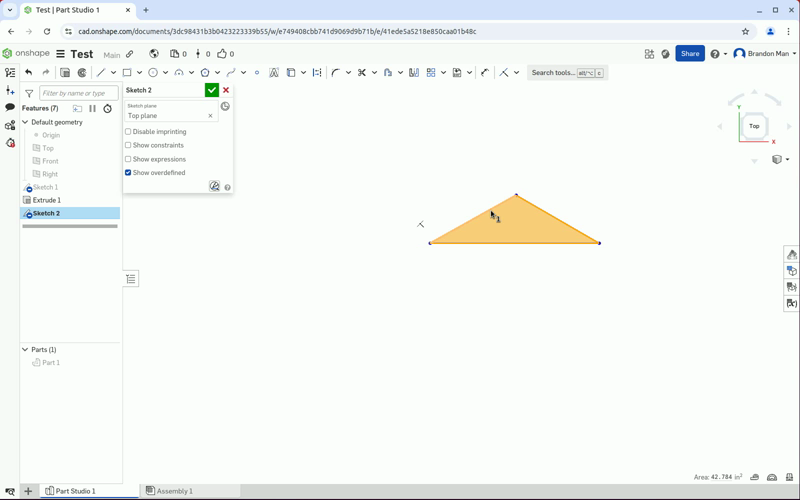
scroll(-6)
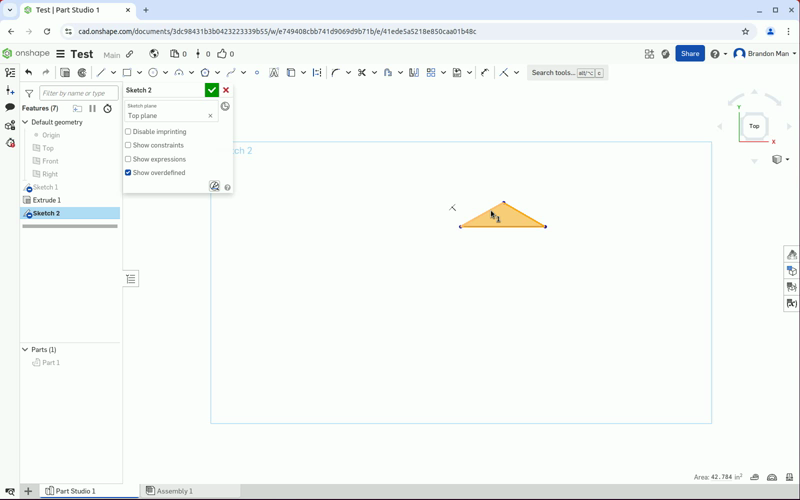
mouse_move(73, 352)
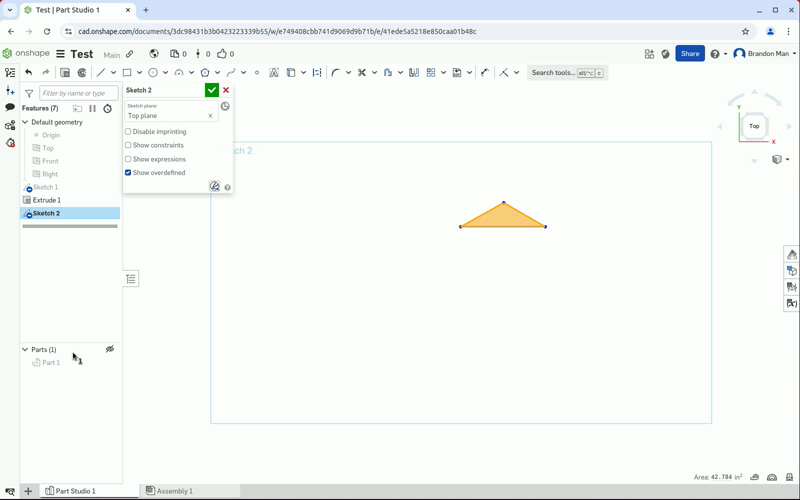
key(shift+y)
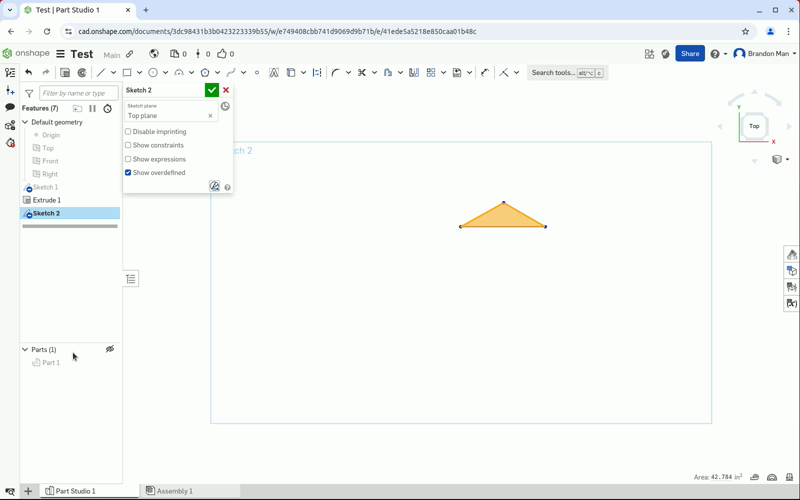
key(shift+e)
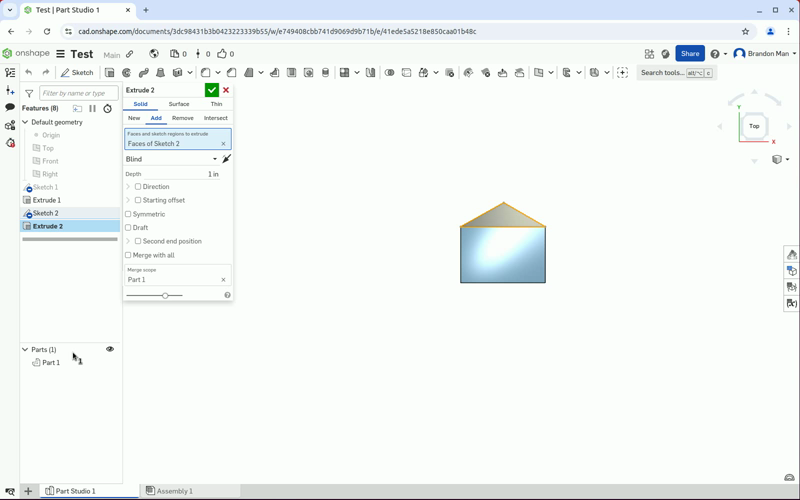
mouse_move(143, 106)
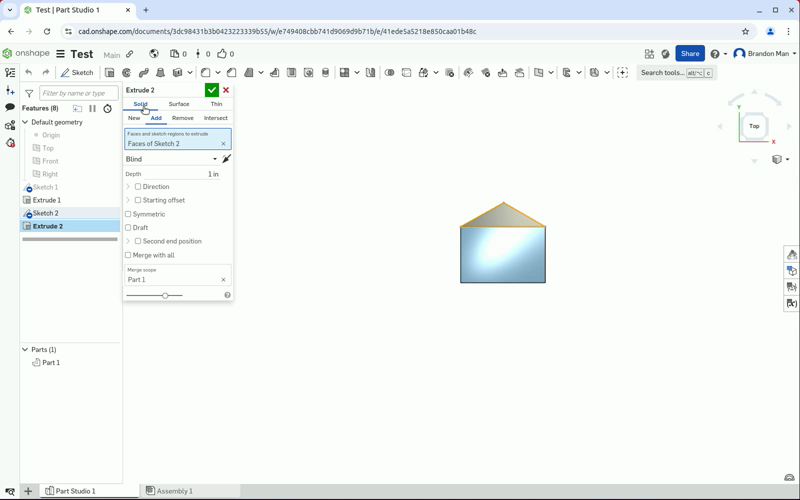
click(143, 106)
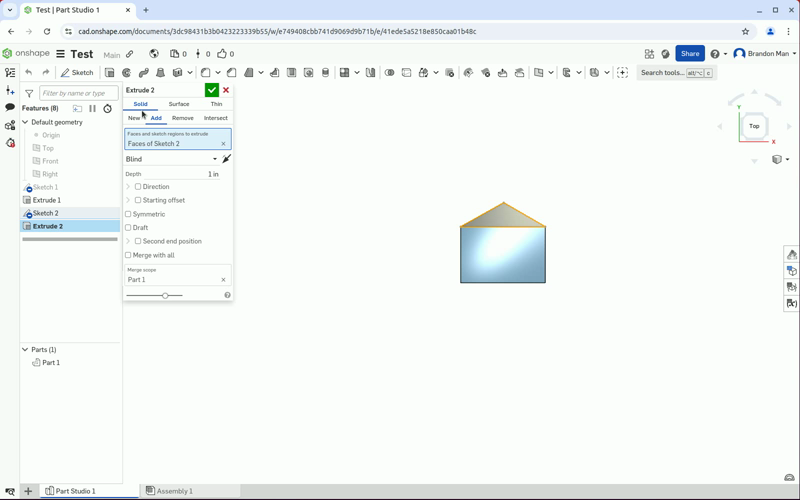
mouse_move(137, 120)
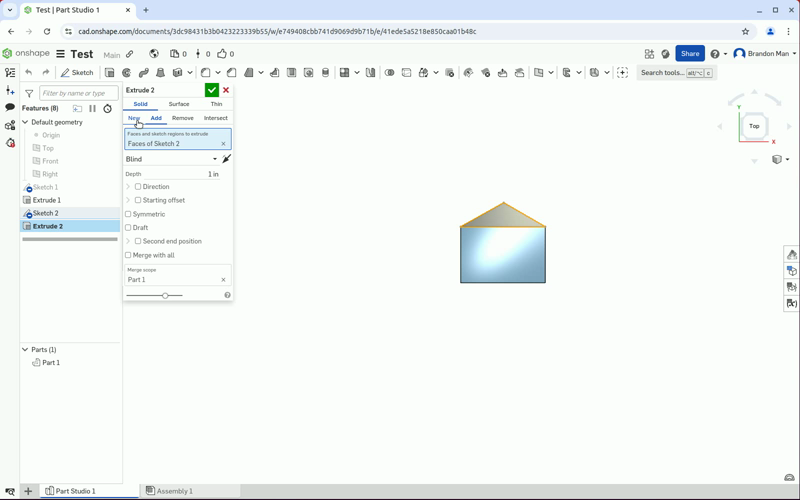
click(137, 120)
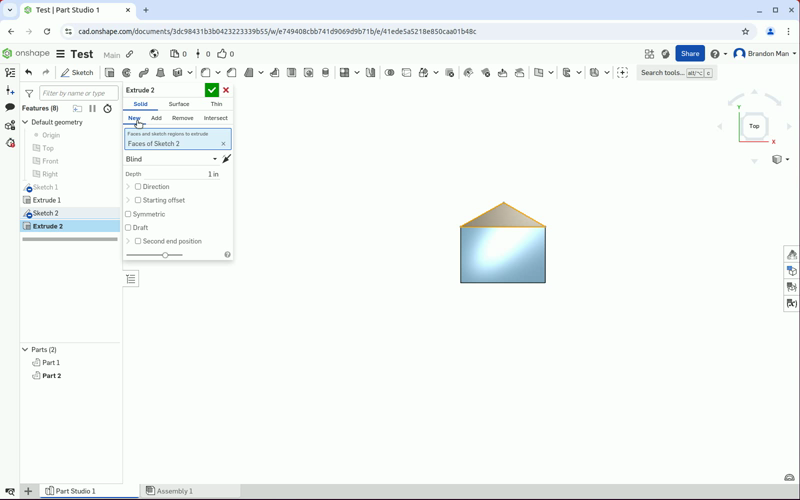
key(tab, 4)
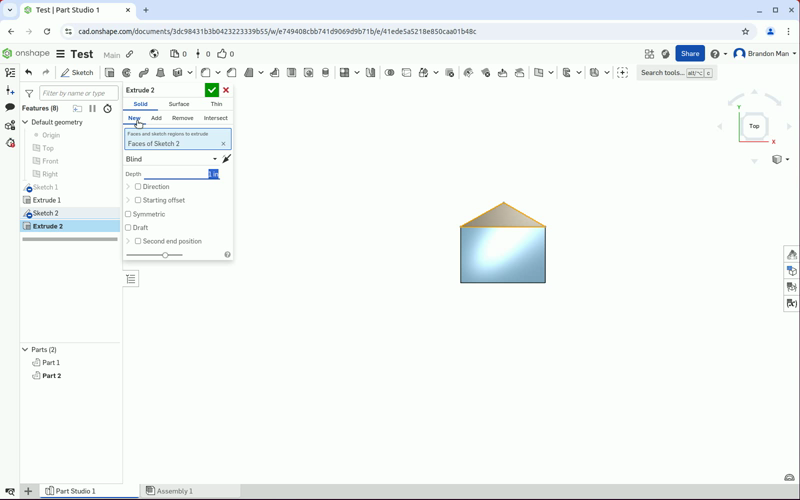
text(17.331)
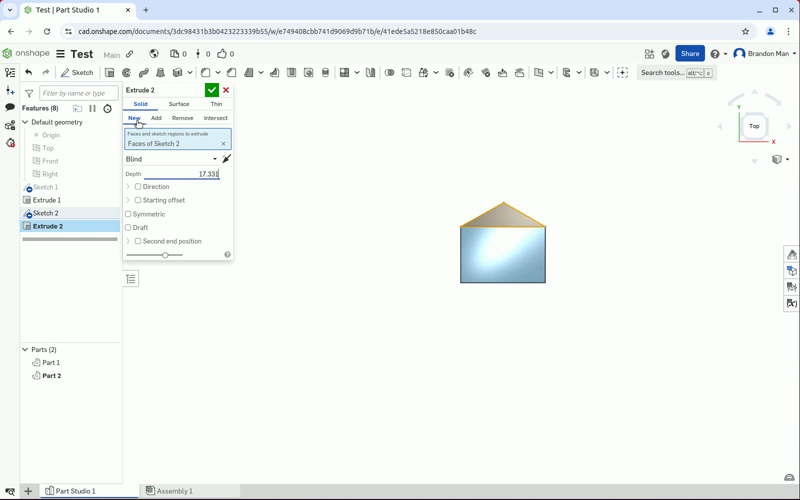
key(enter)
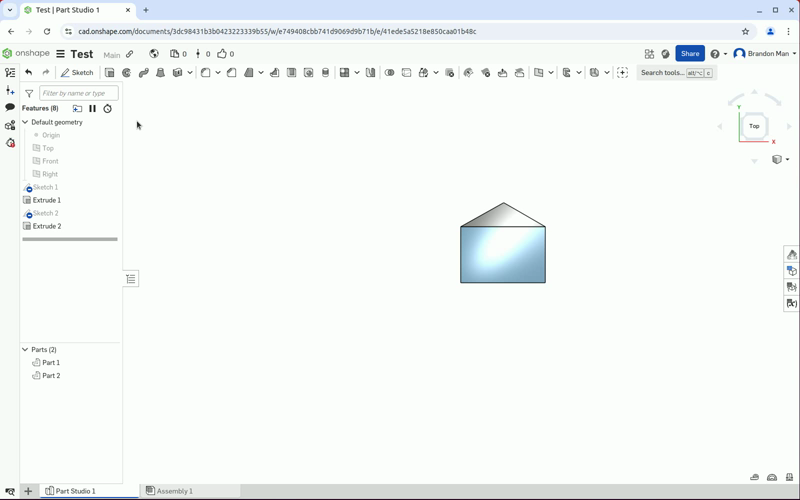
key(shift+h)
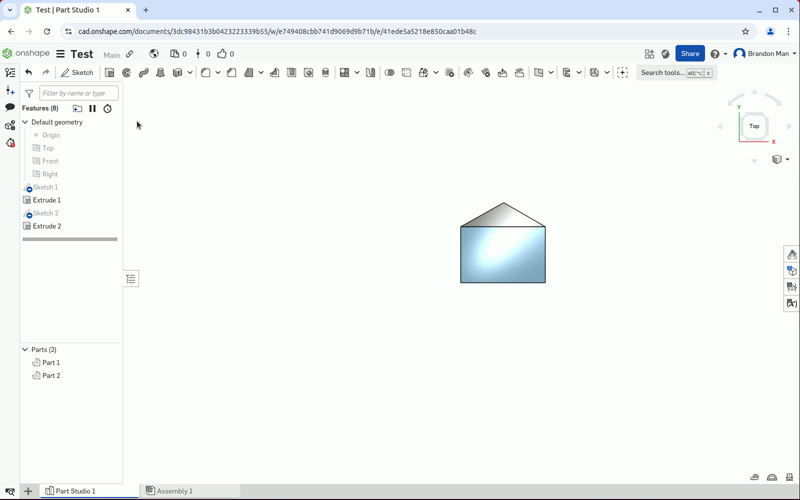
key(shift+h)
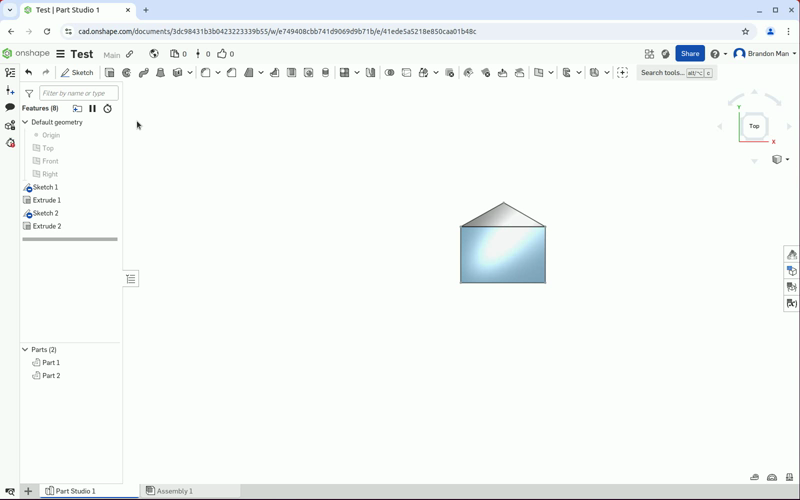
key(shift+7)
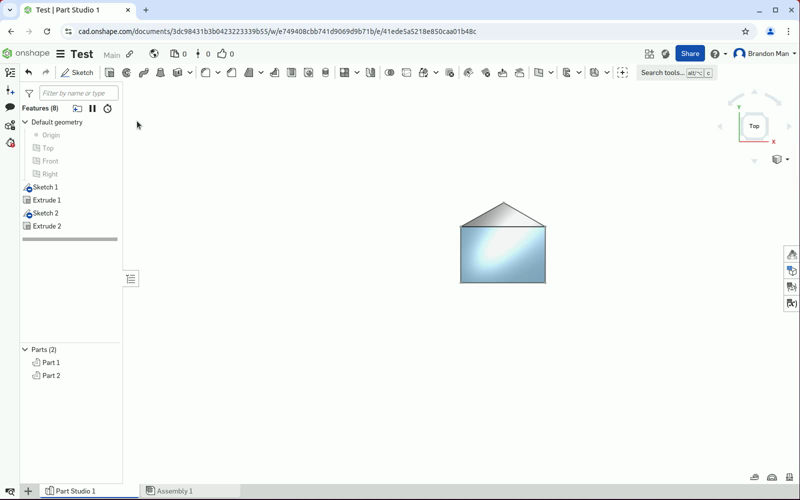
key(up, 3)
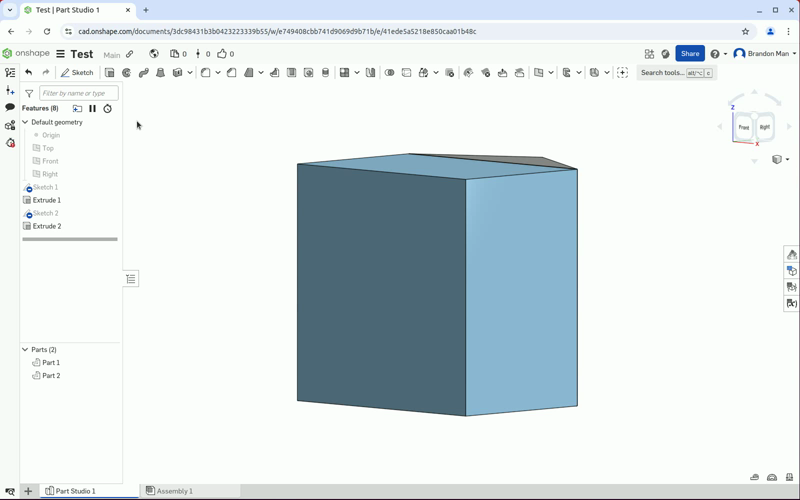
key(left, 3)
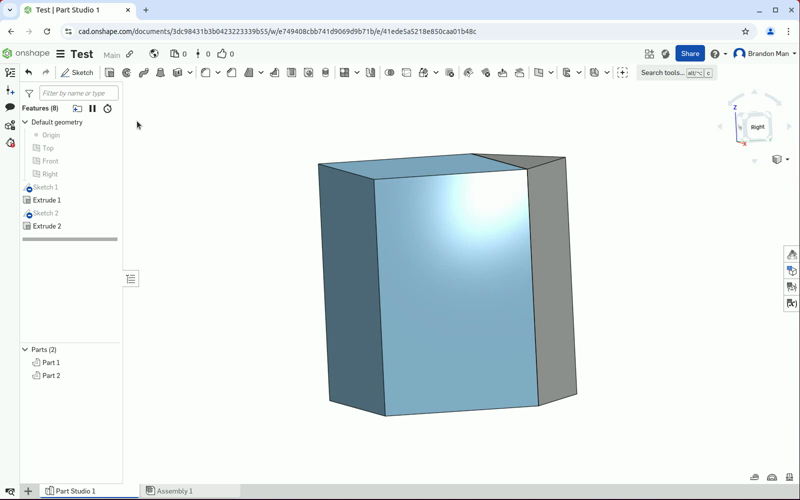
key(right, 3)
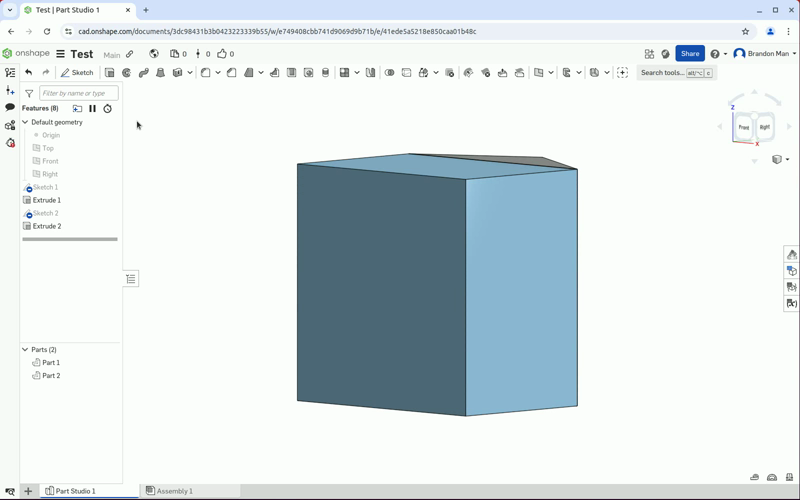
key(down, 3)
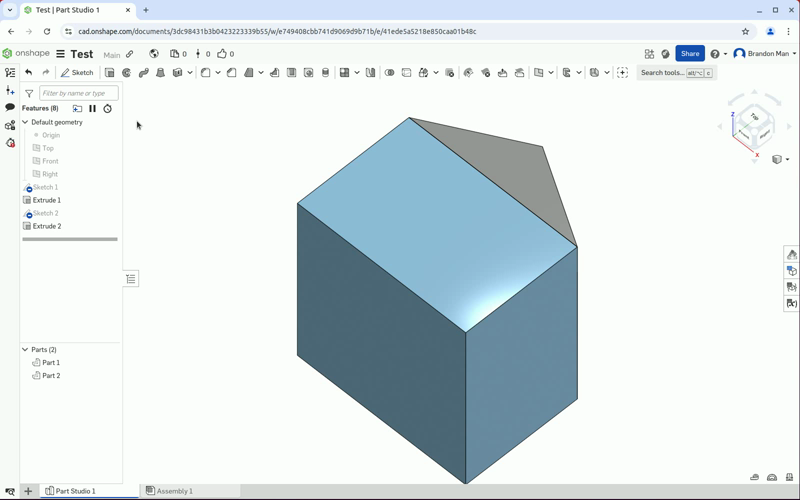
mouse_move(73, 189)
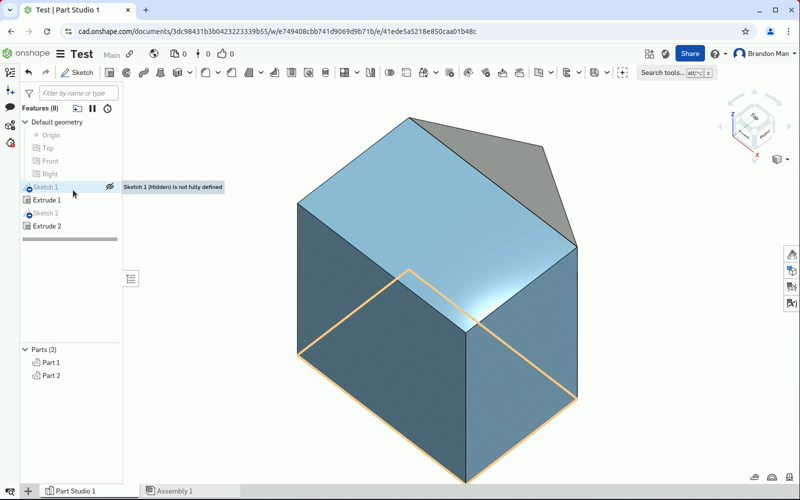
click(73, 189)